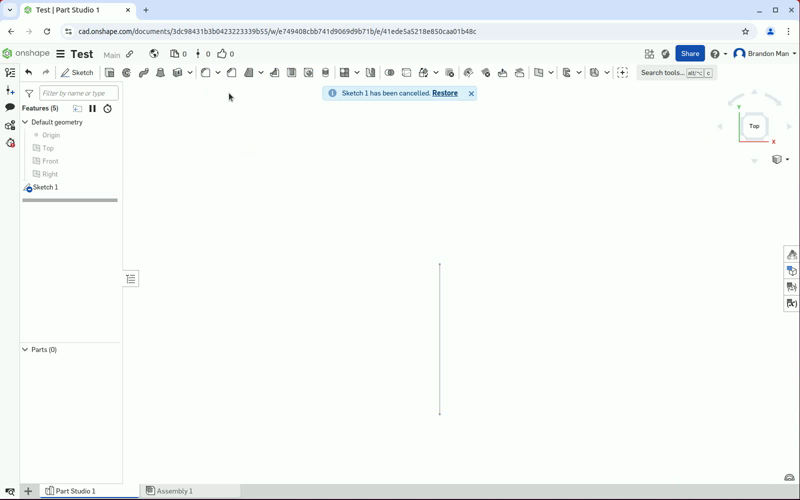
key(shift+h)
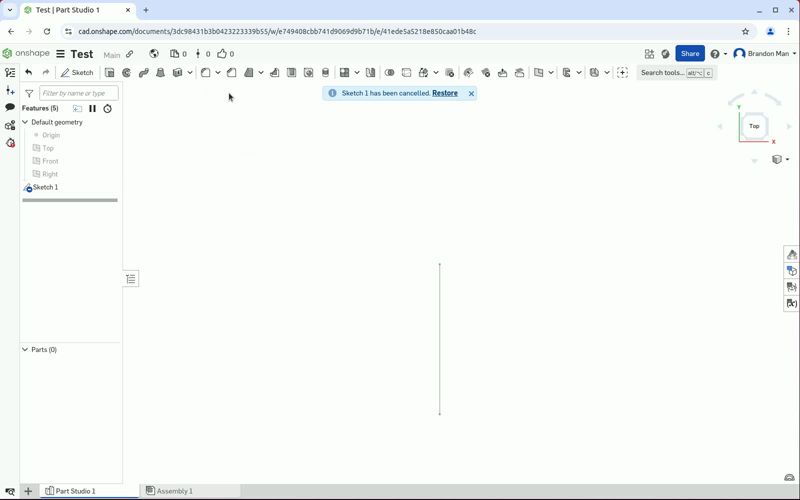
key(shift+s)
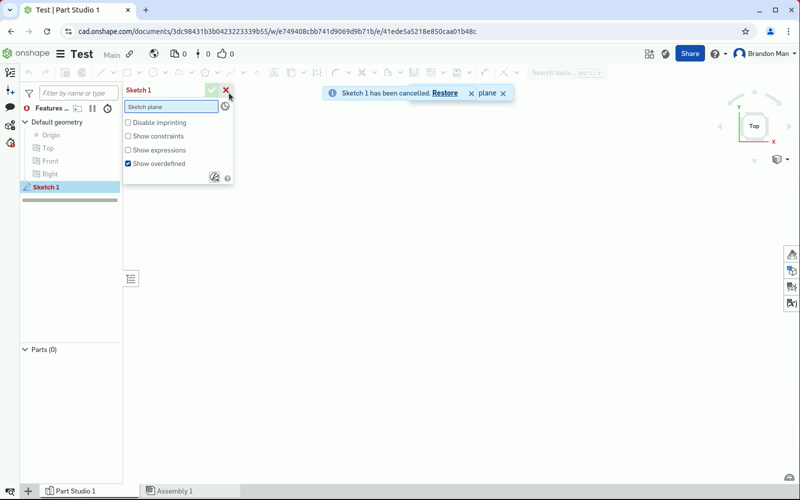
mouse_move(73, 150)
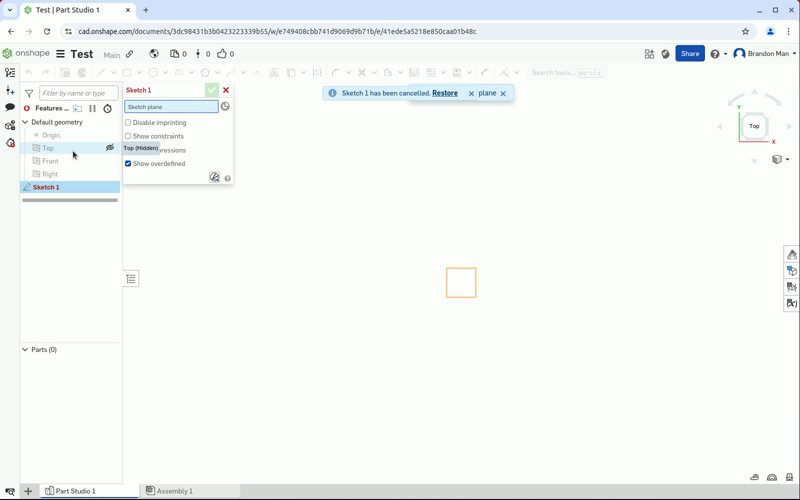
click(73, 150)
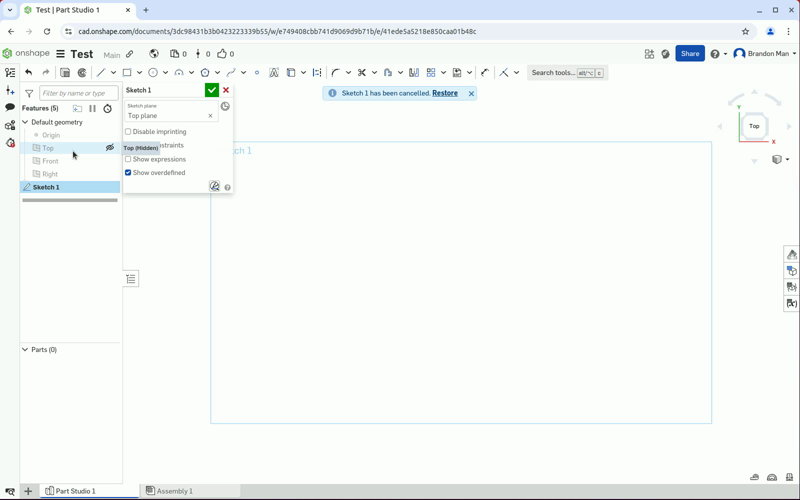
mouse_move(73, 352)
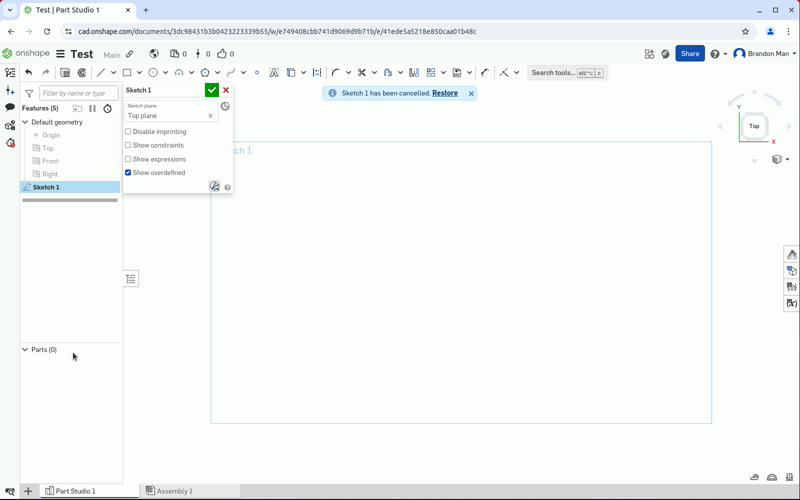
key(y)
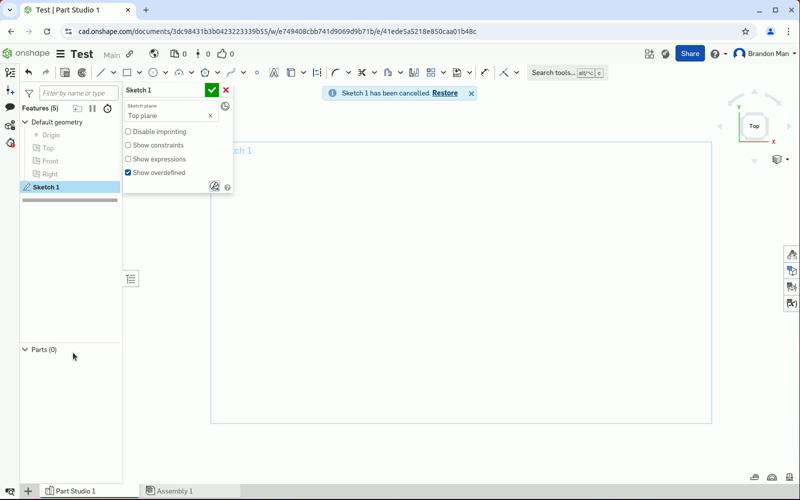
key(l)
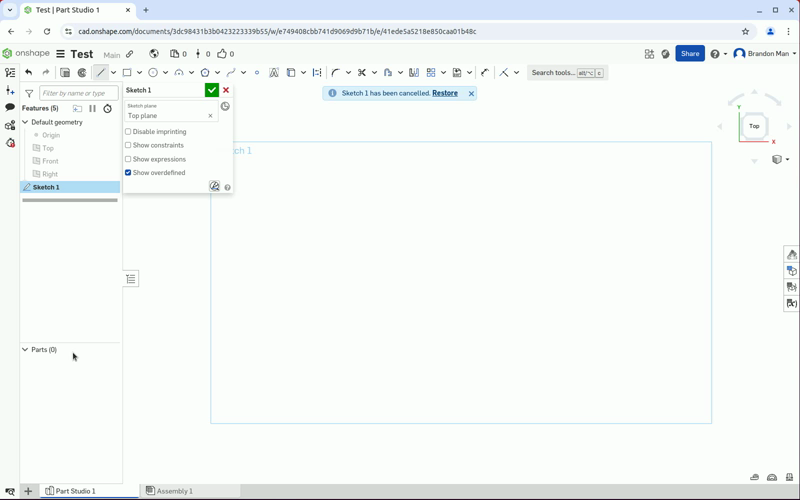
key_down(shift)
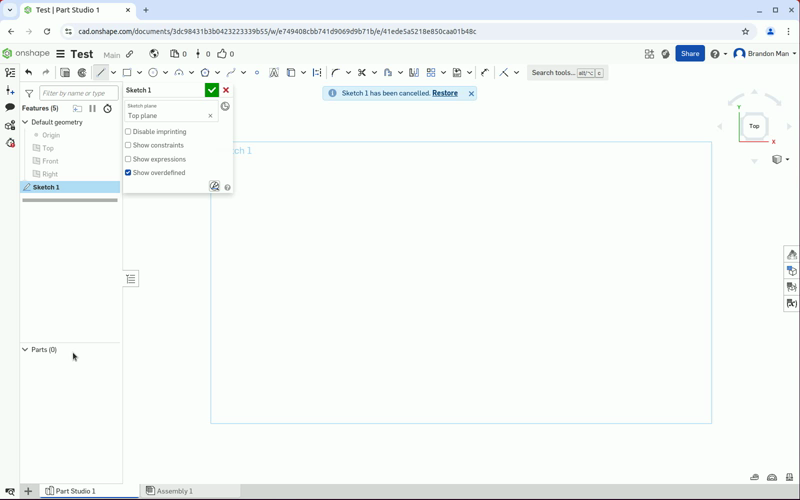
mouse_move(461, 282)
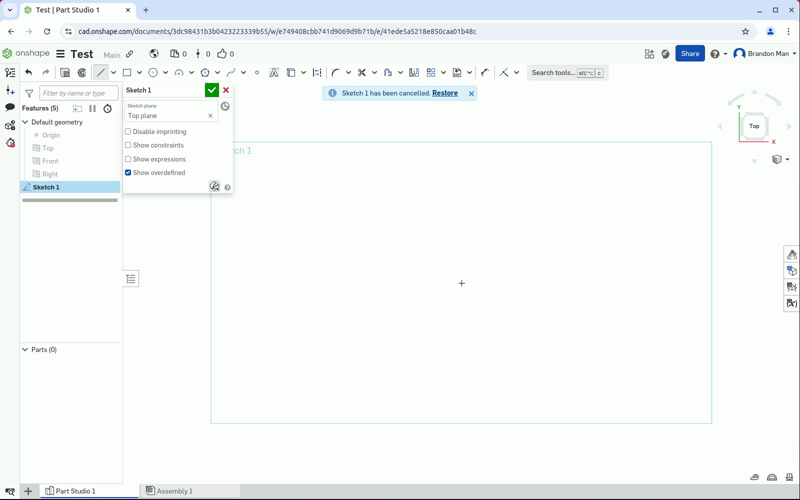
click(461, 282)
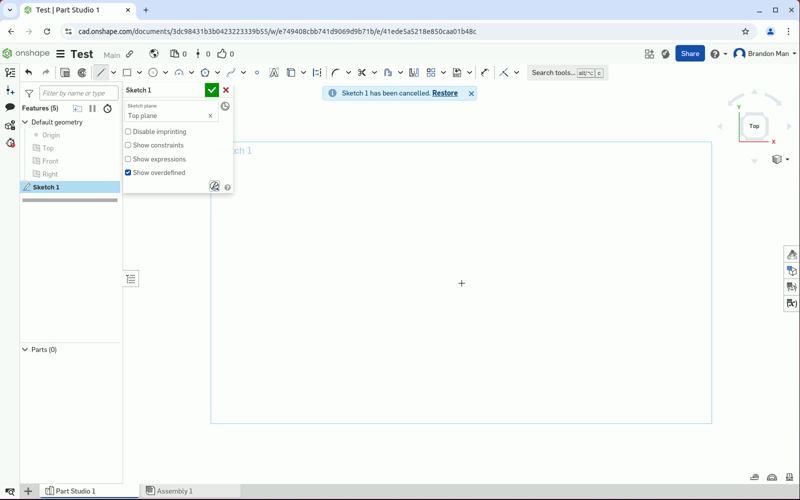
key_up(shift)
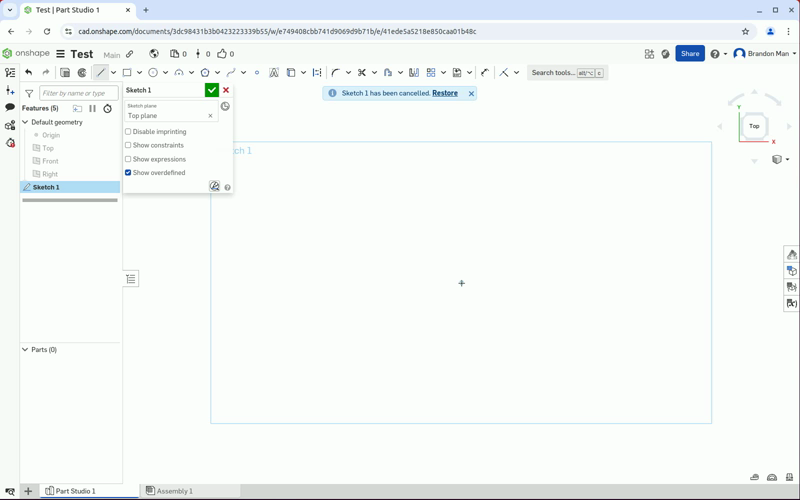
key_down(shift)
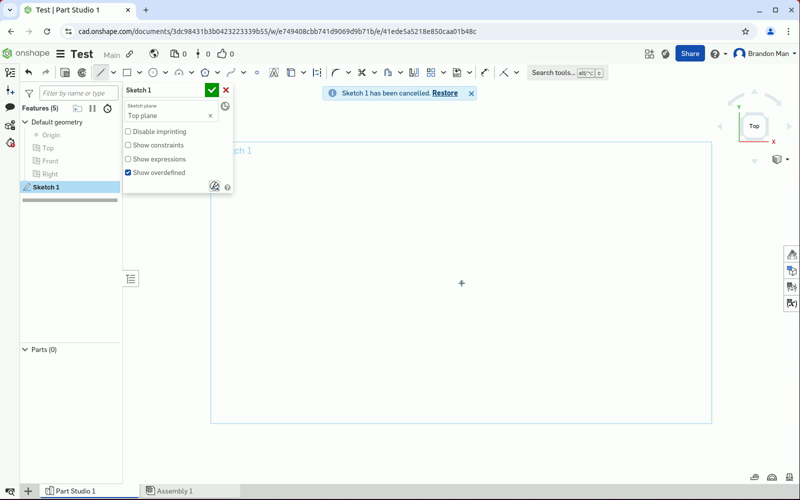
mouse_move(492, 282)
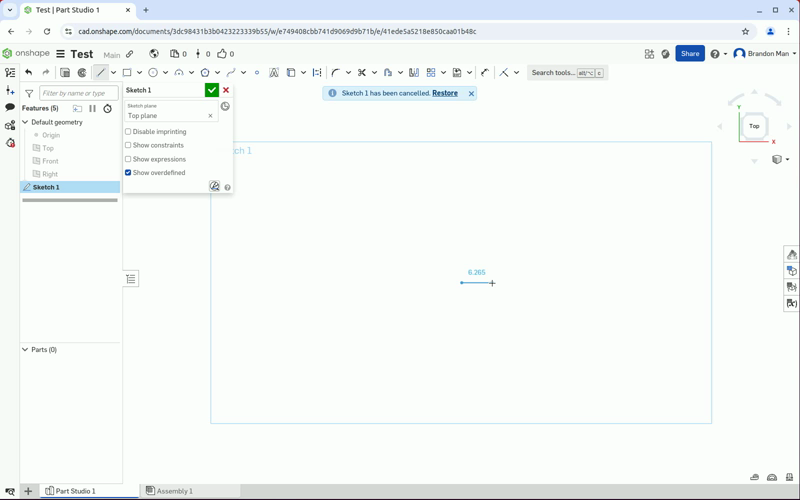
mouse_move(517, 282)
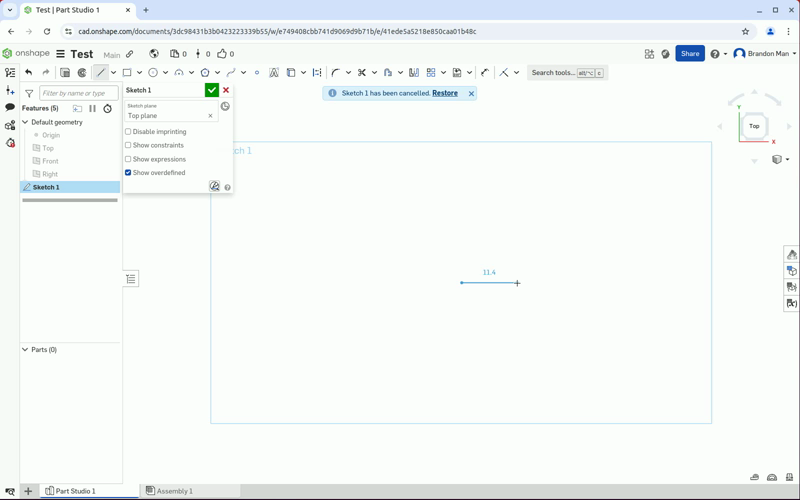
click(517, 282)
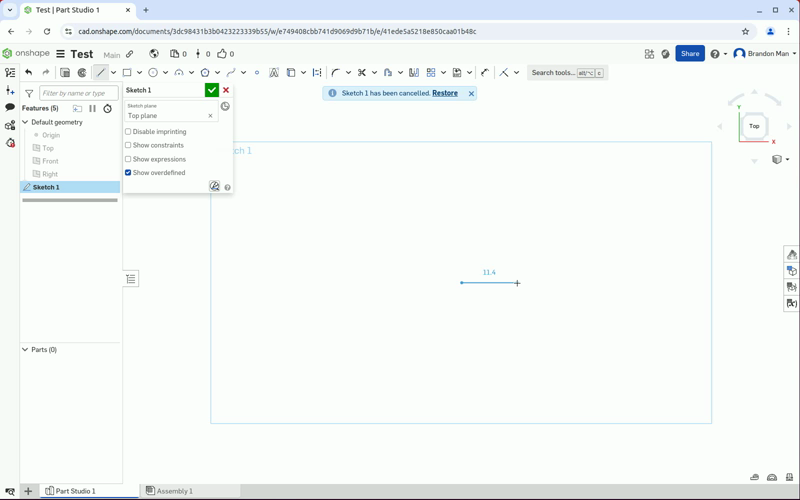
key_up(shift)
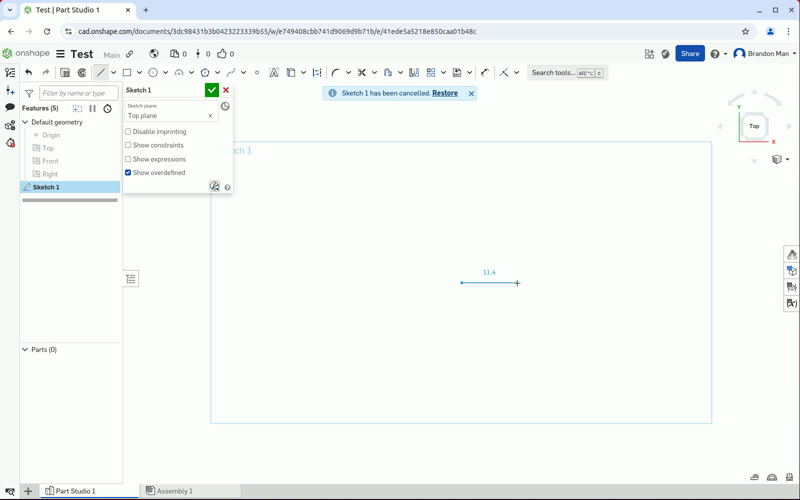
key_down(shift)
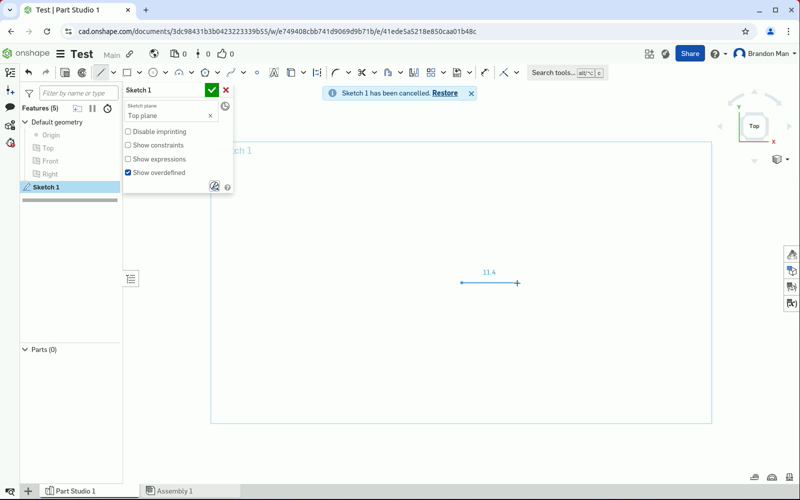
mouse_move(517, 187)
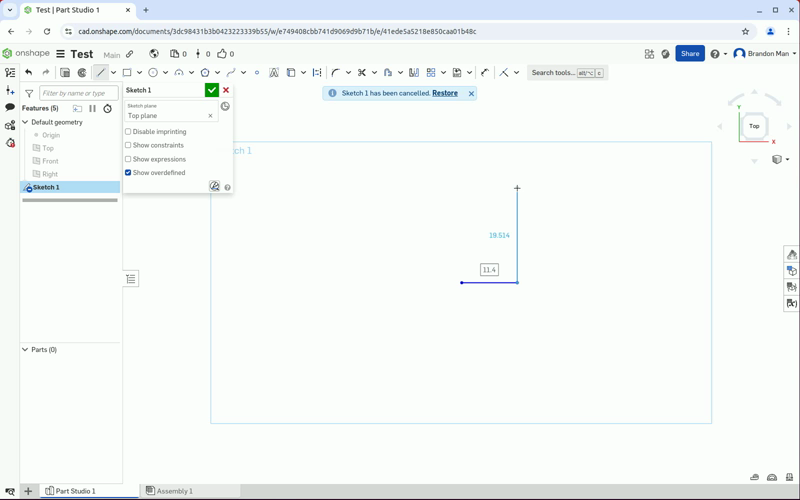
click(517, 187)
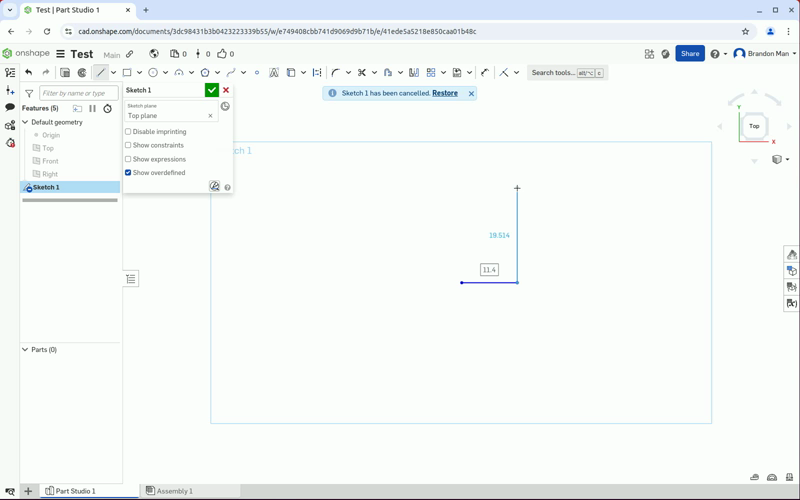
key_up(shift)
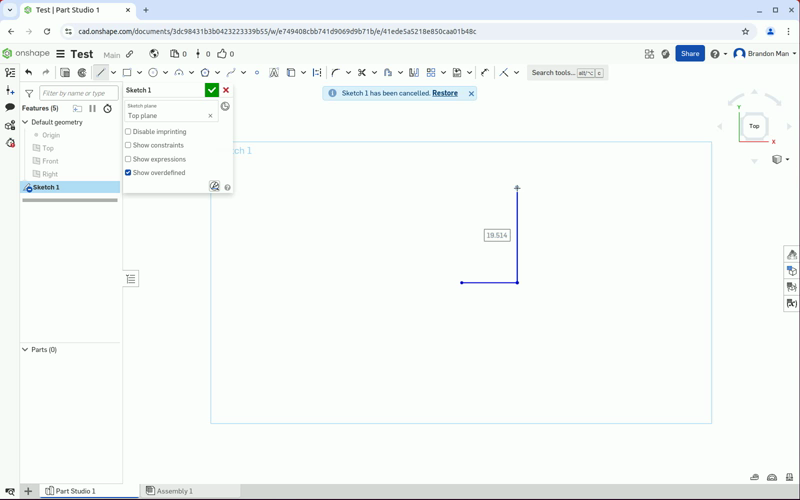
key_down(shift)
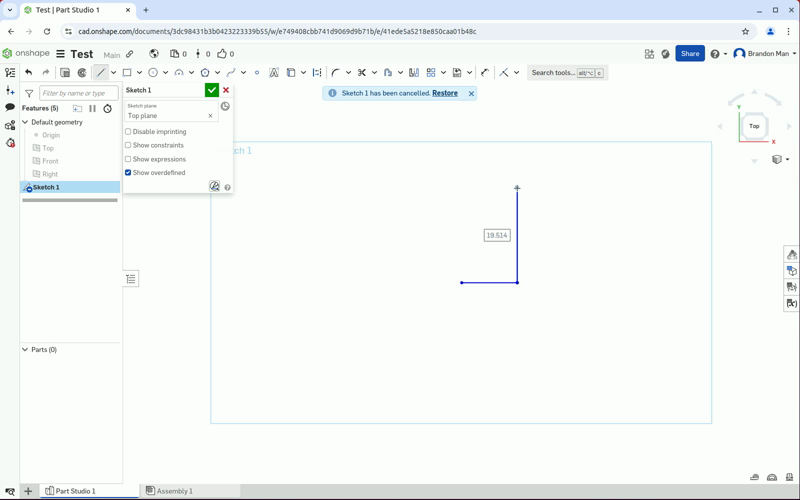
mouse_move(547, 187)
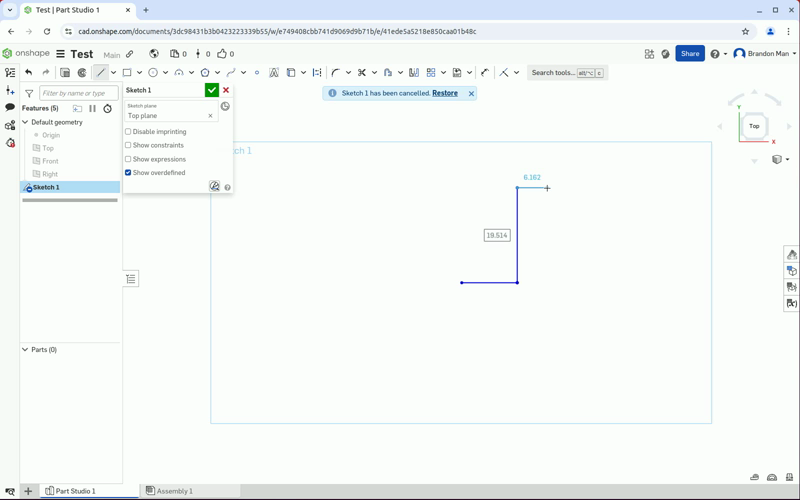
mouse_move(461, 187)
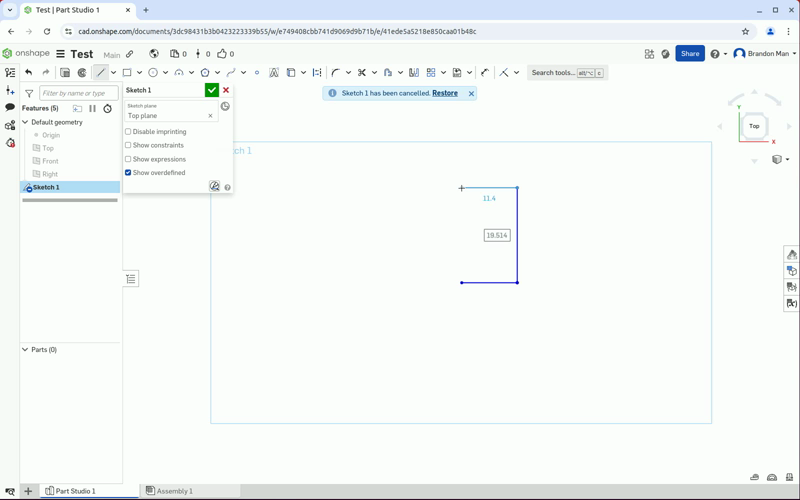
click(461, 187)
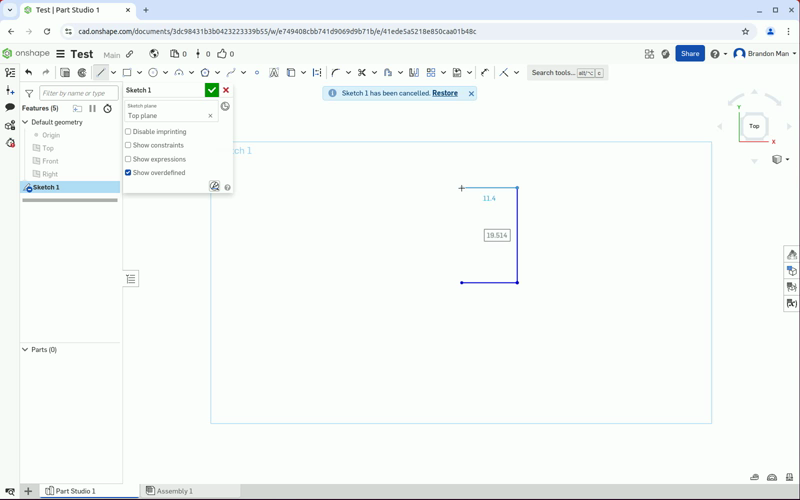
key_up(shift)
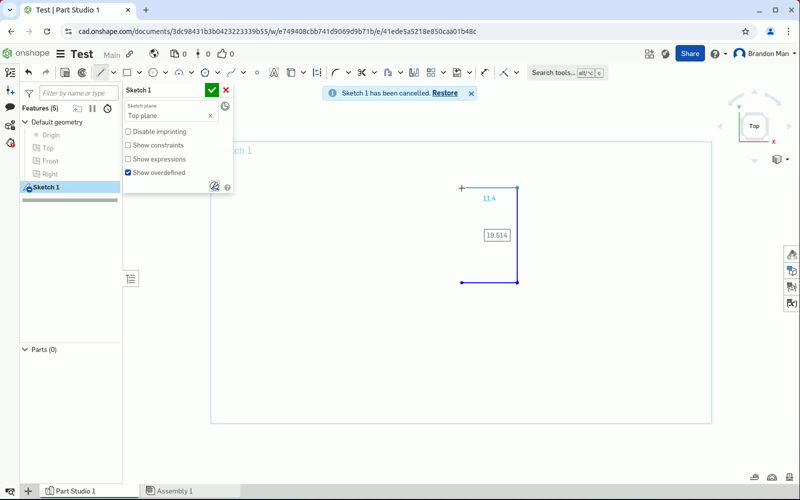
key_down(shift)
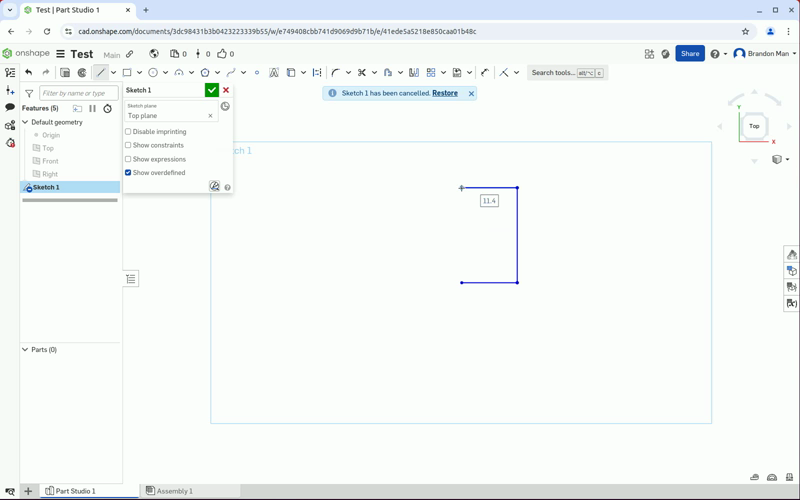
mouse_move(461, 282)
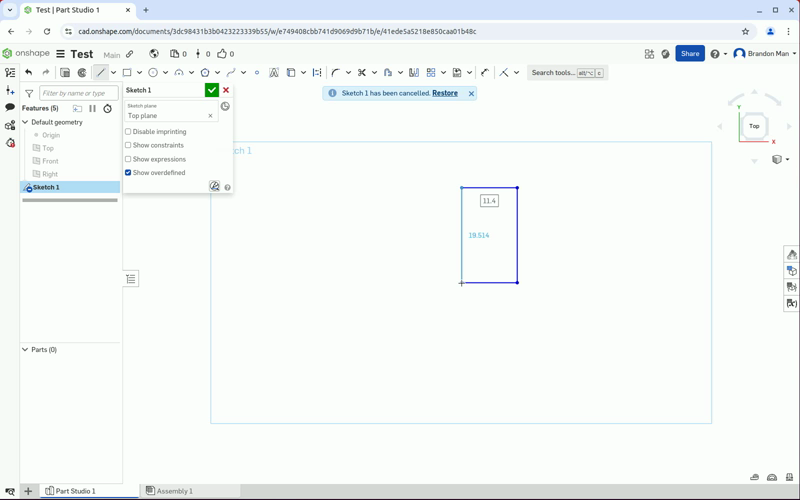
key_up(shift)
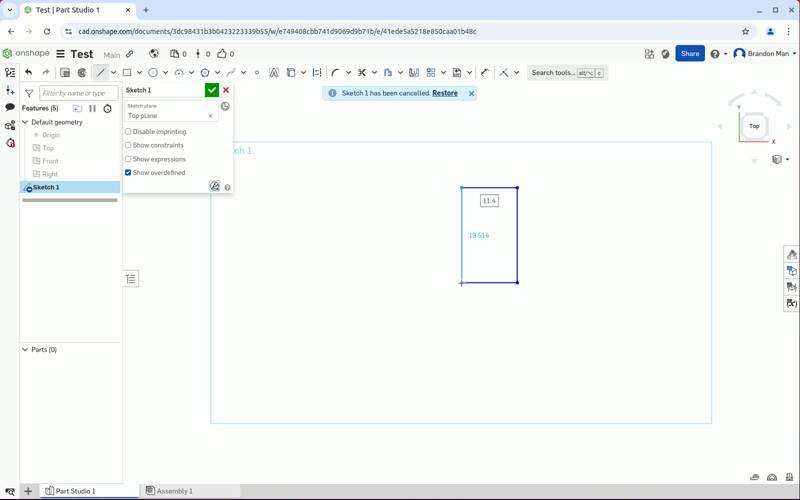
click(461, 282)
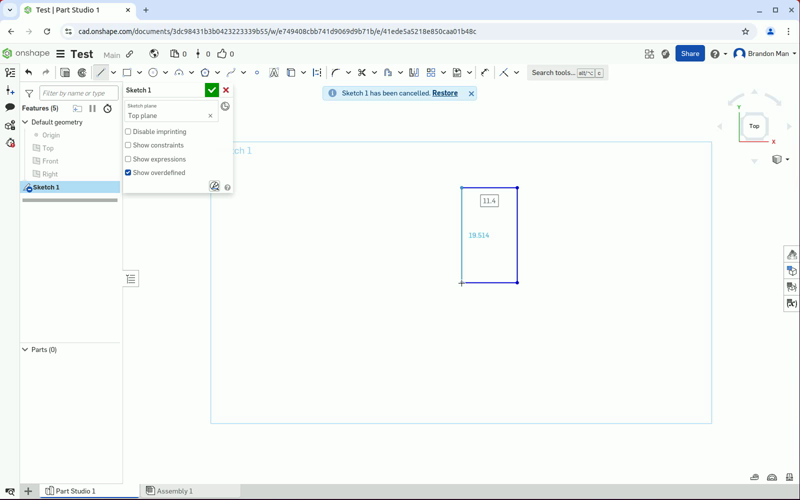
key(esc)
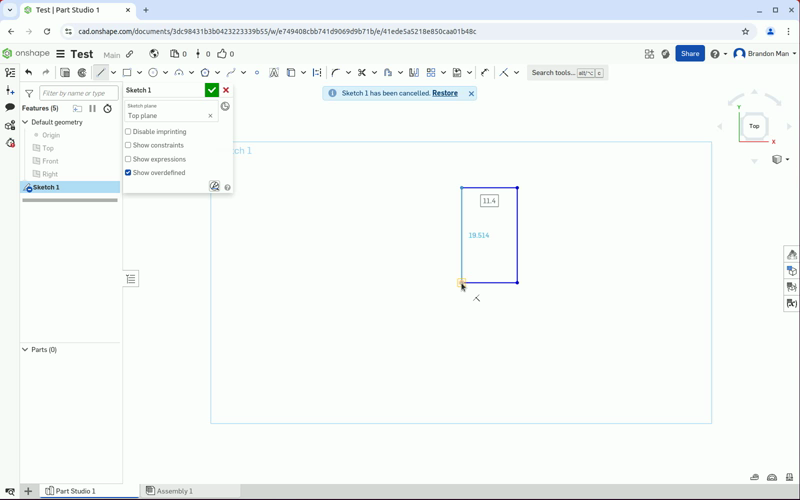
mouse_move(500, 236)
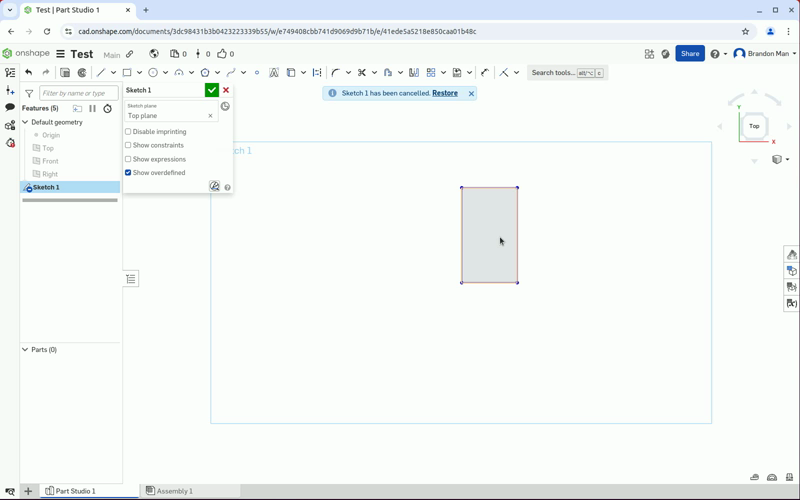
click(500, 236)
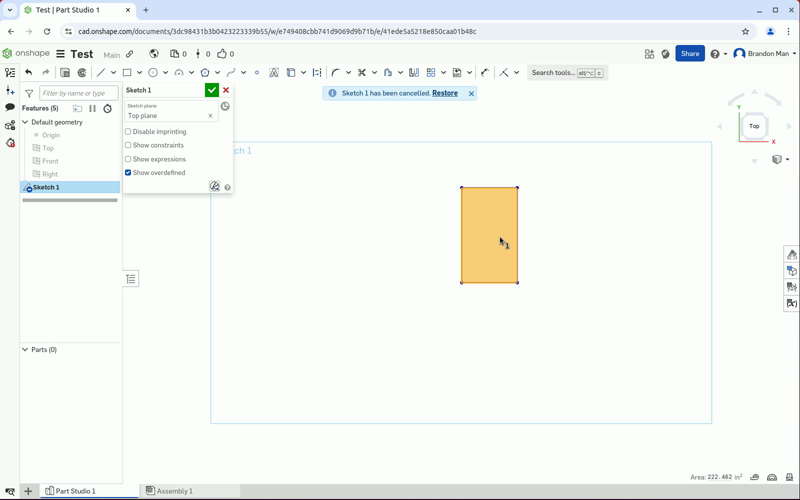
mouse_move(73, 352)
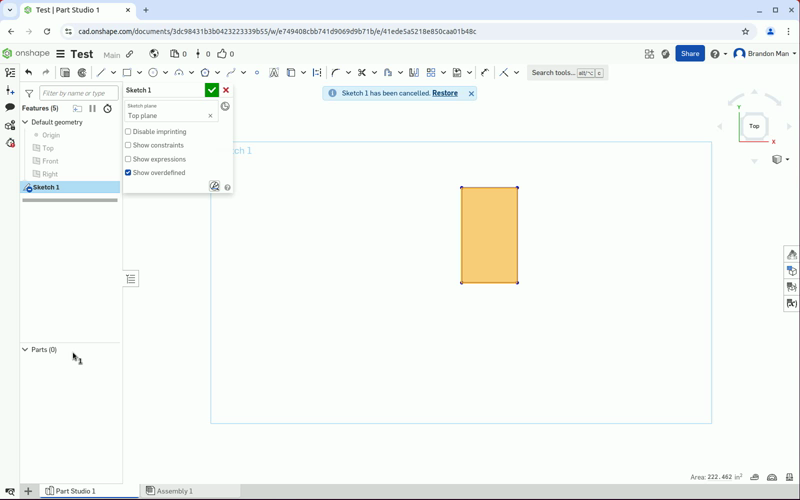
key(shift+y)
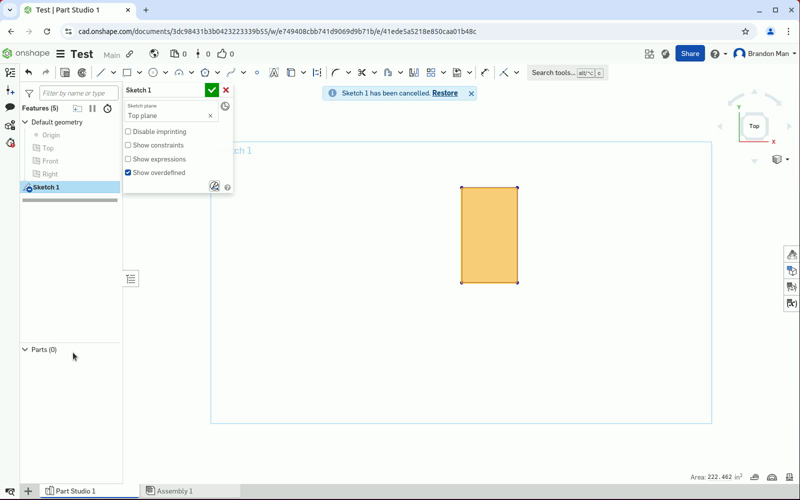
key(shift+e)
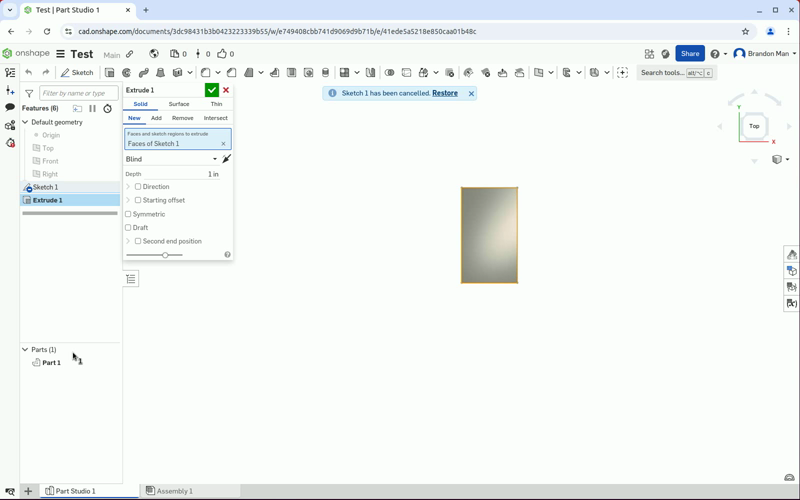
mouse_move(143, 106)
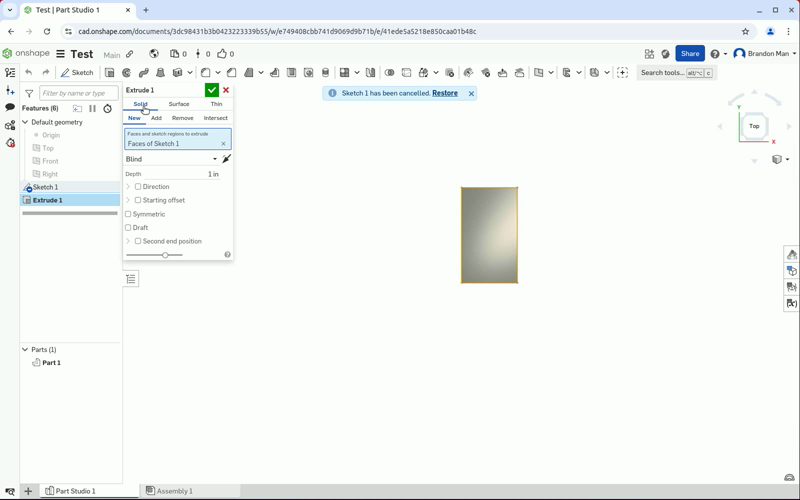
click(143, 106)
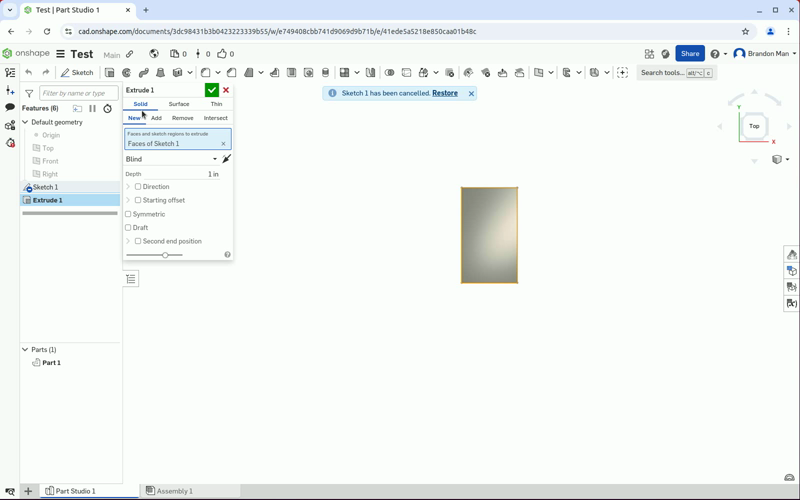
mouse_move(137, 120)
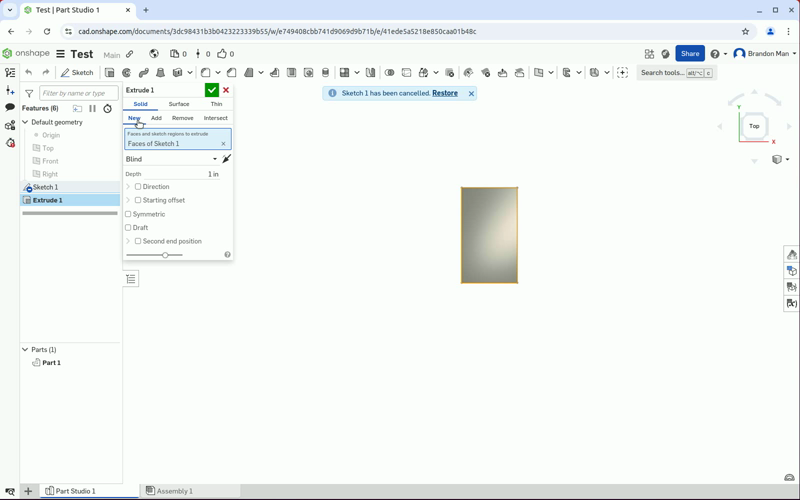
click(137, 120)
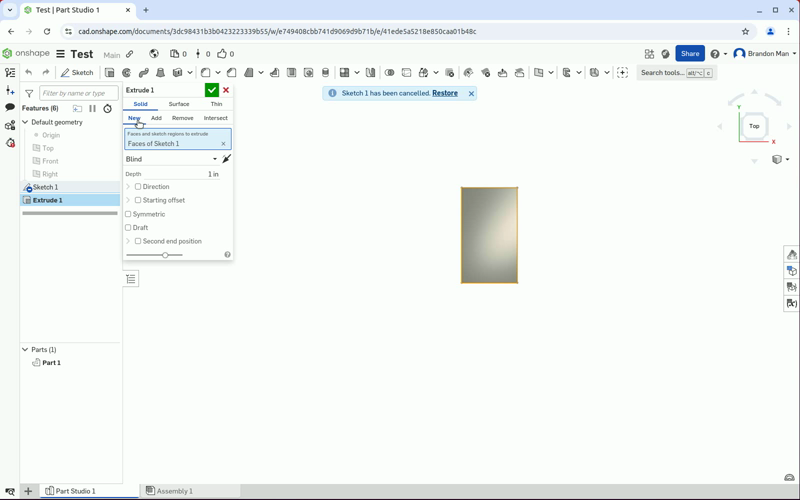
key(tab, 4)
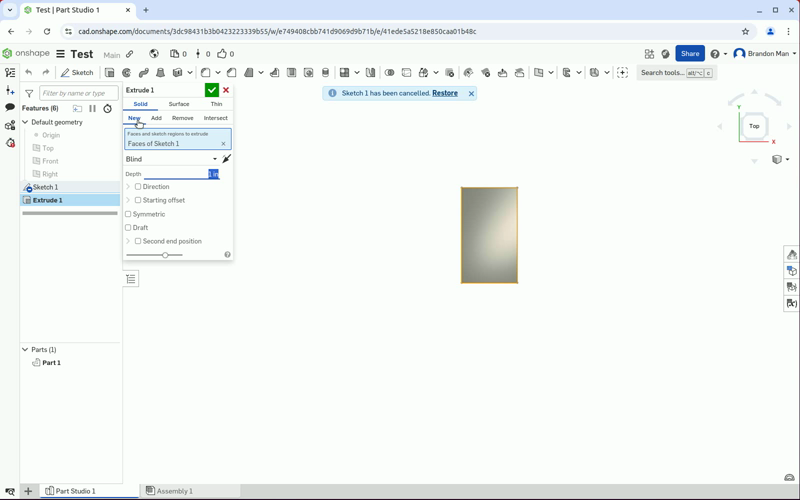
text(15.405)
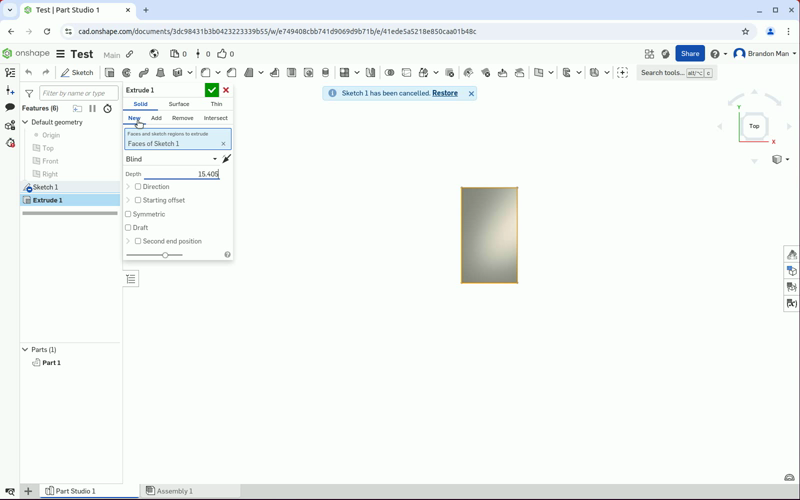
key(enter)
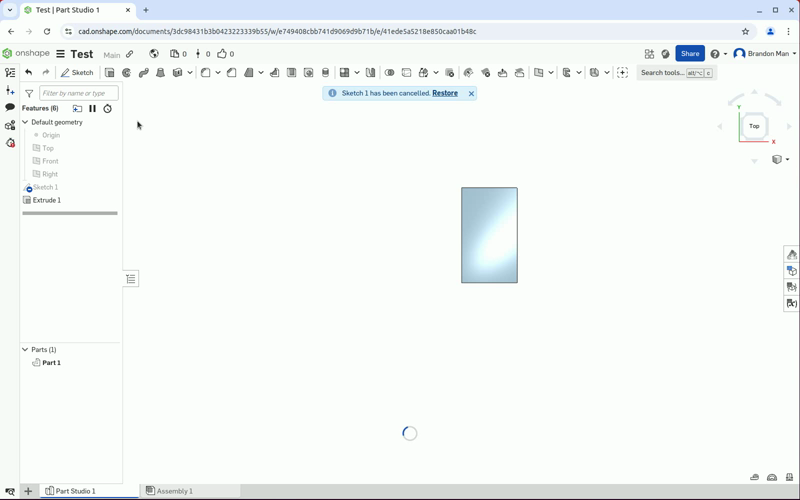
key(shift+h)
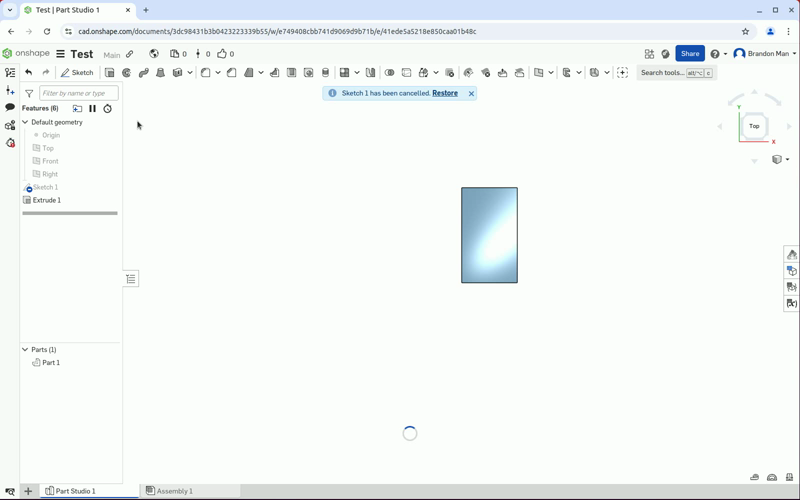
key(shift+h)
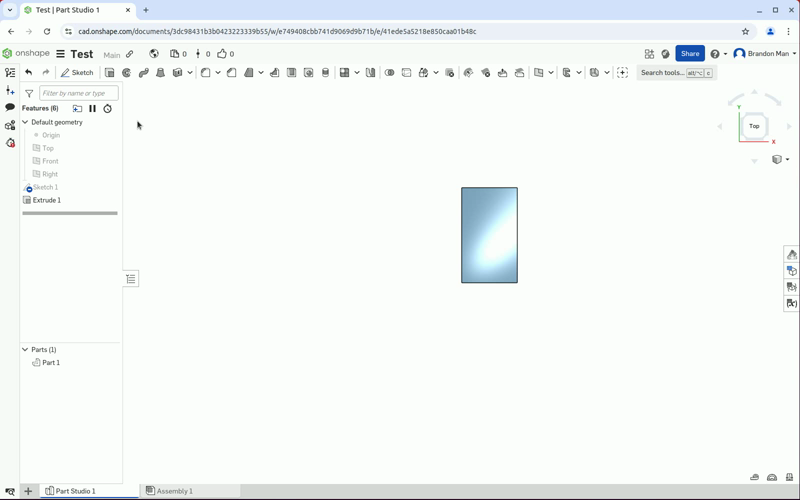
mouse_move(73, 189)
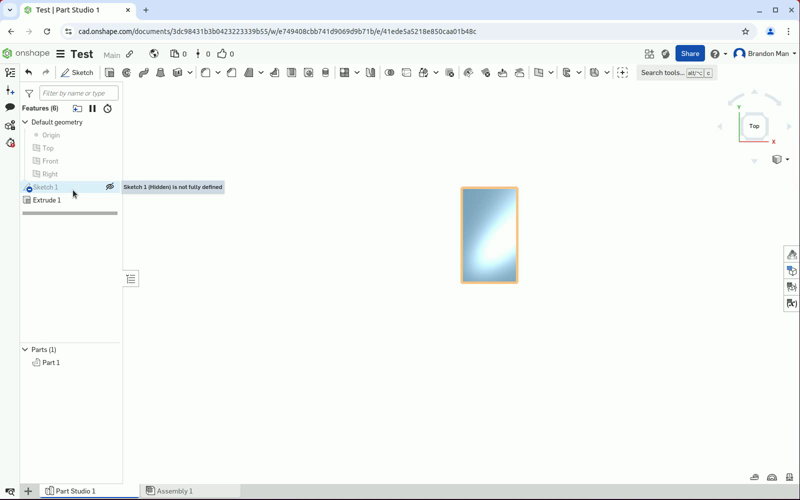
click(73, 189)
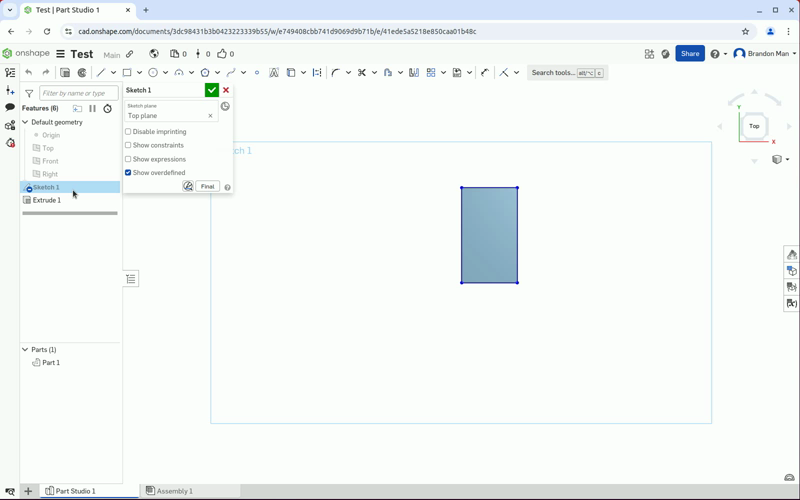
mouse_move(229, 92)
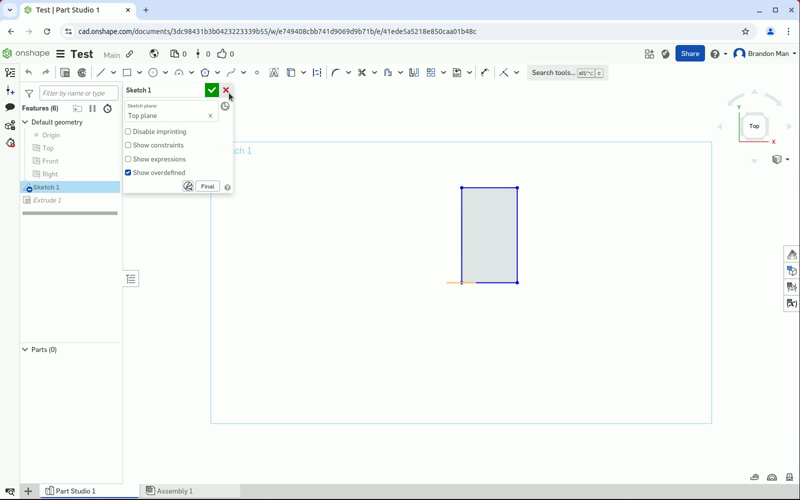
click(229, 92)
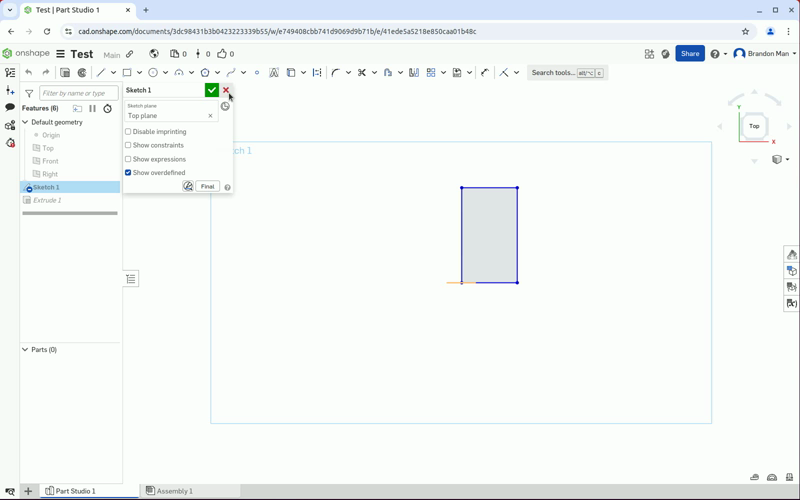
key(shift+s)
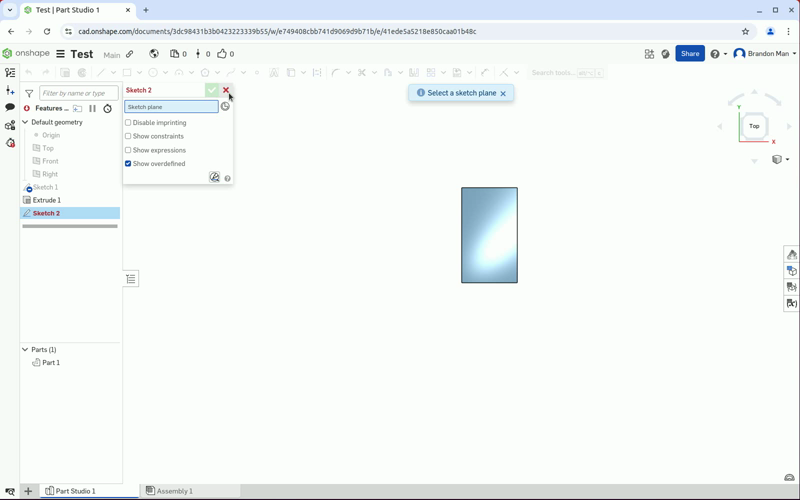
mouse_move(73, 150)
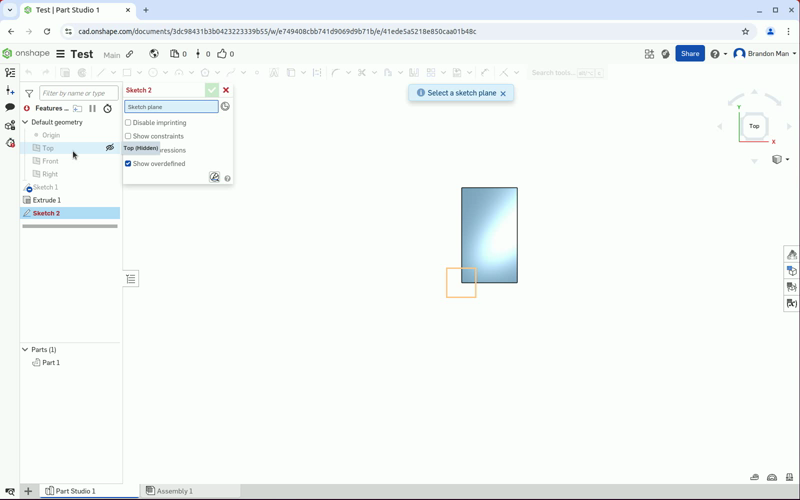
click(73, 150)
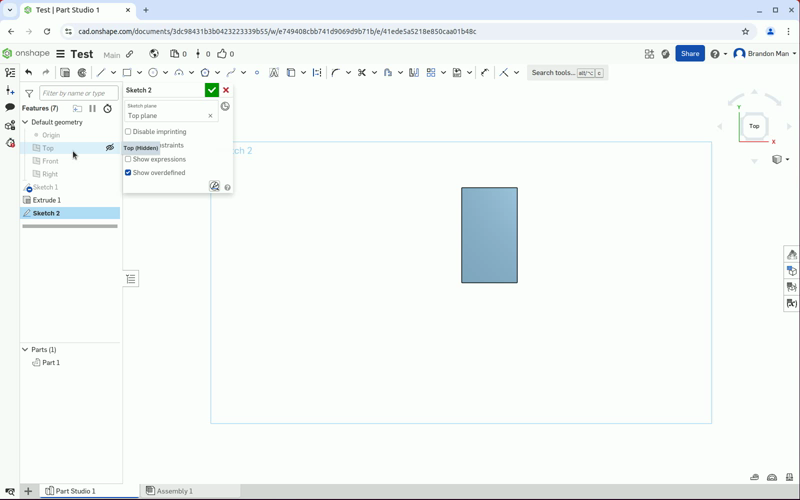
mouse_move(73, 352)
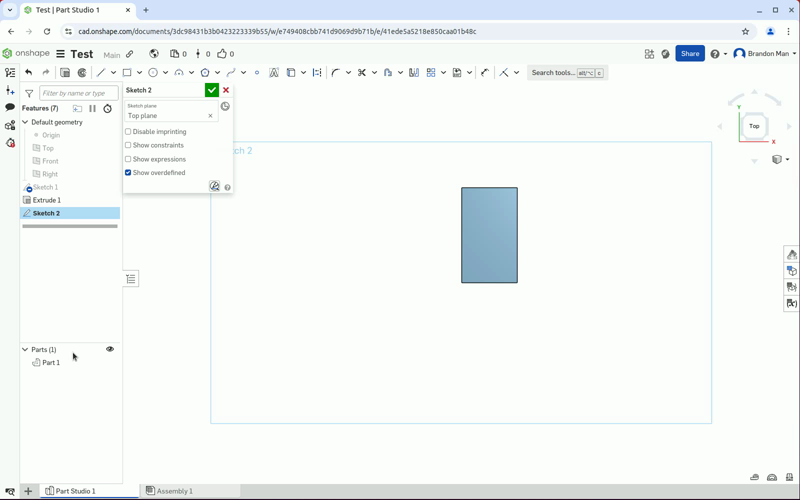
key(y)
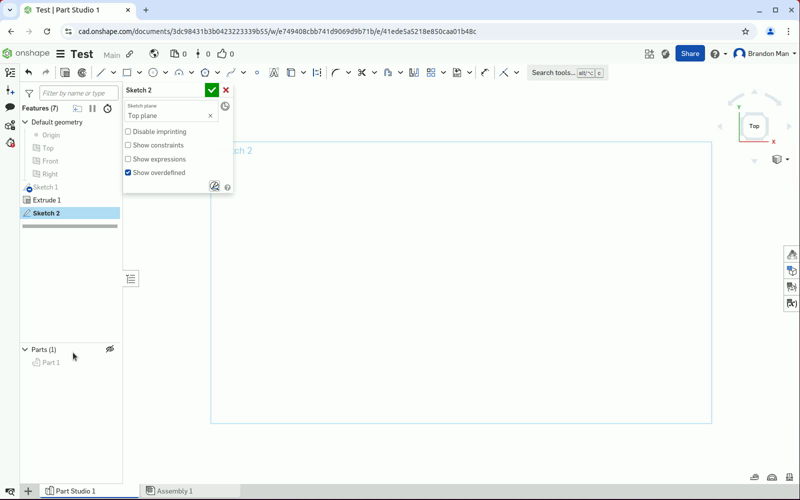
key(l)
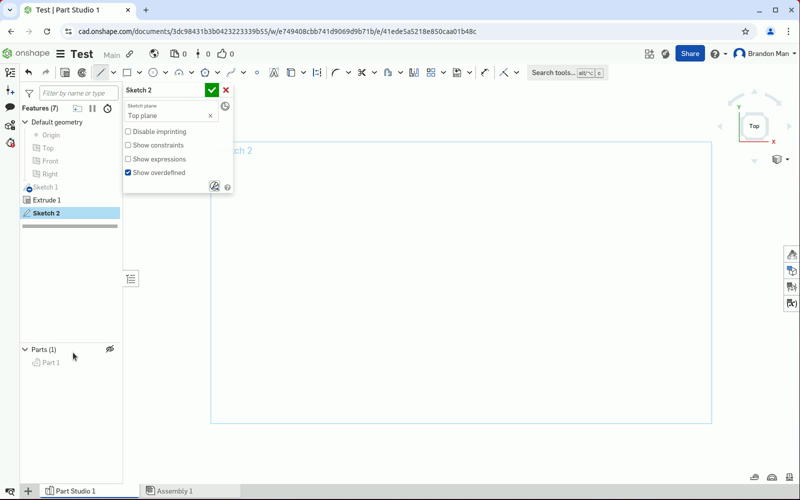
key_down(shift)
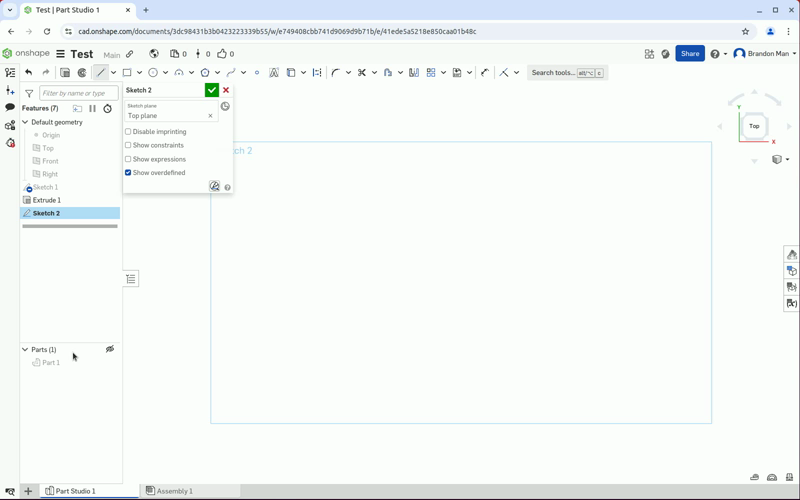
mouse_move(528, 282)
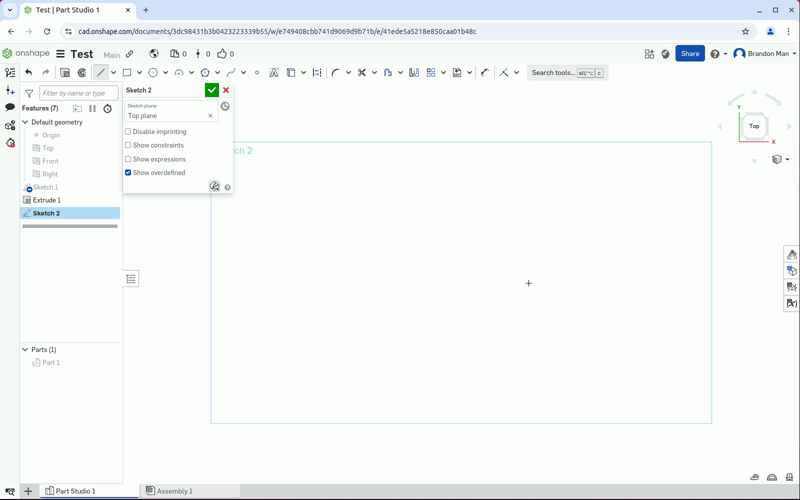
click(528, 282)
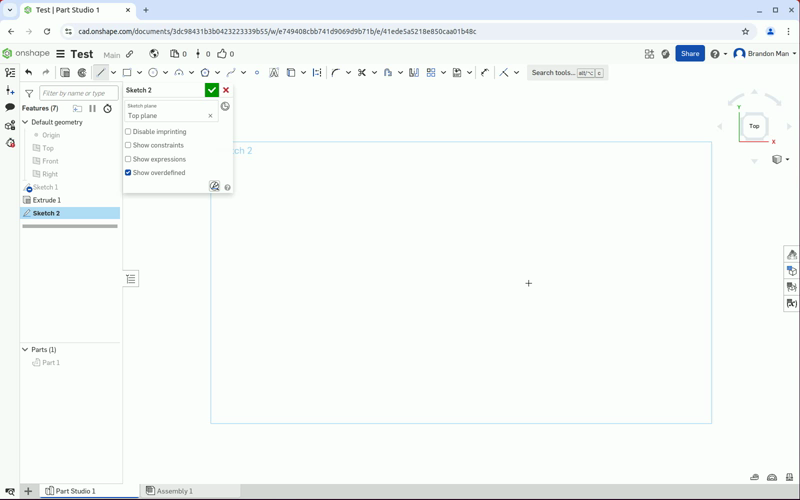
key_up(shift)
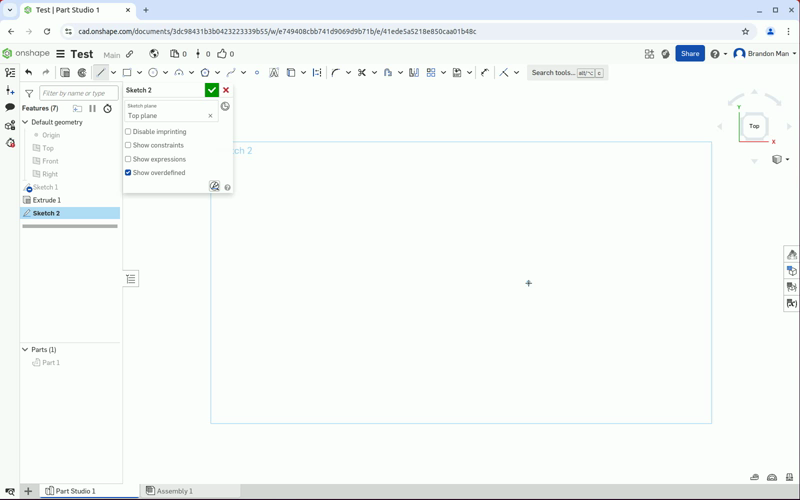
key_down(shift)
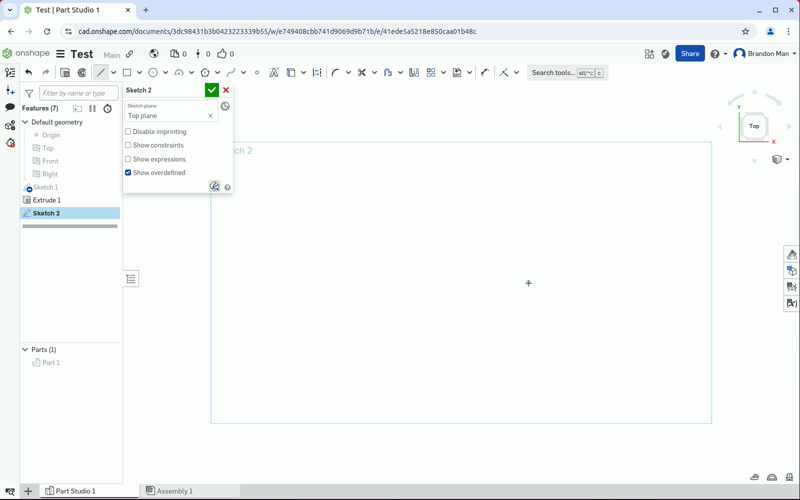
mouse_move(558, 282)
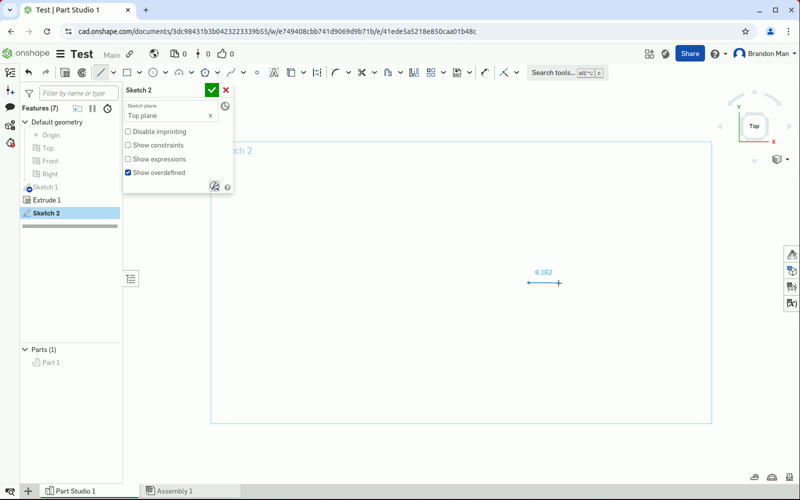
mouse_move(573, 282)
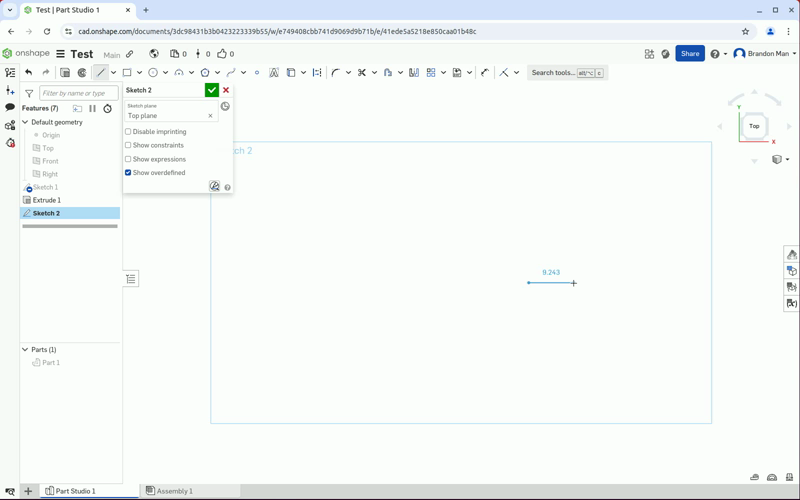
click(573, 282)
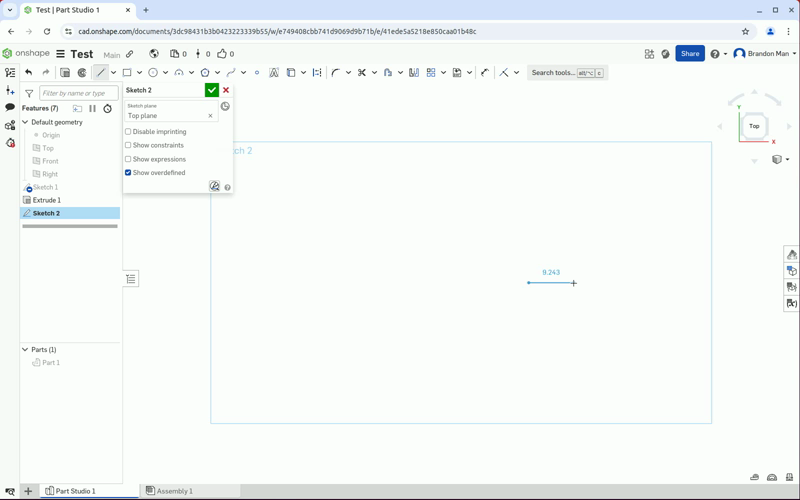
key_up(shift)
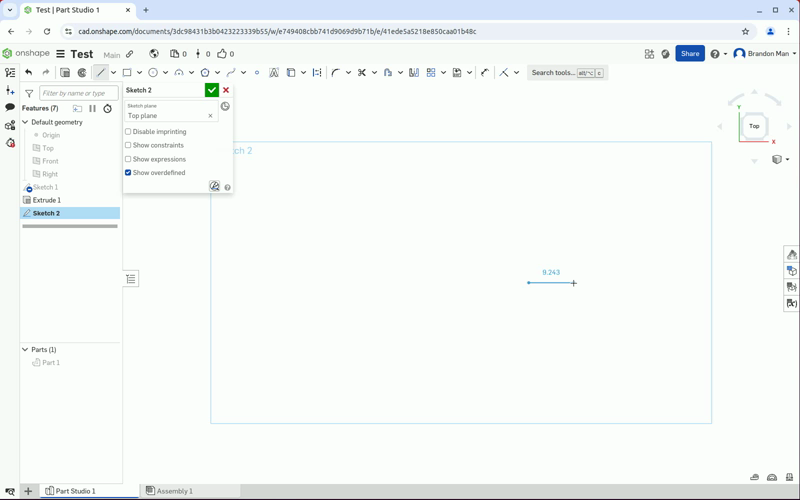
key_down(shift)
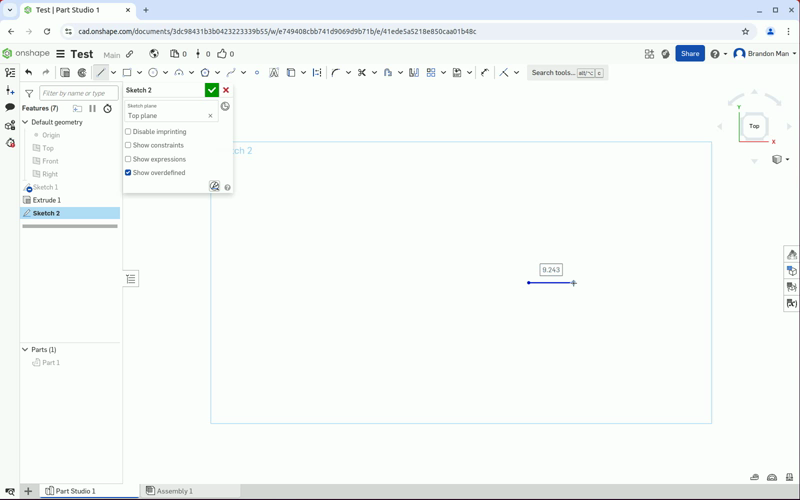
mouse_move(573, 187)
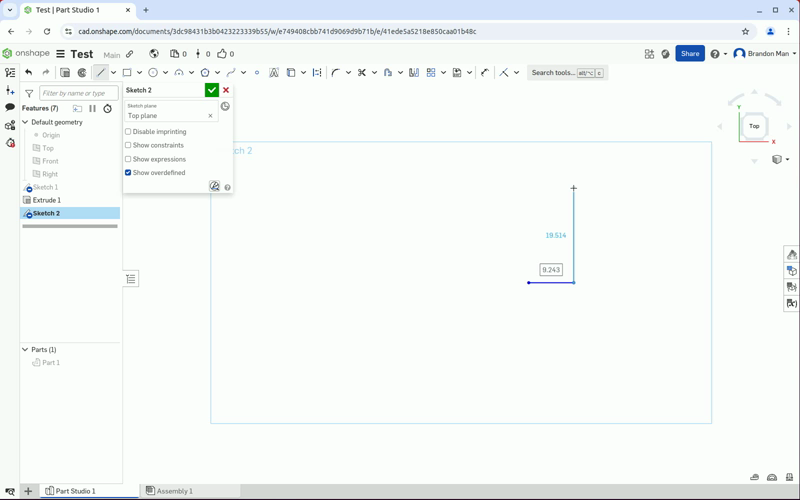
click(573, 187)
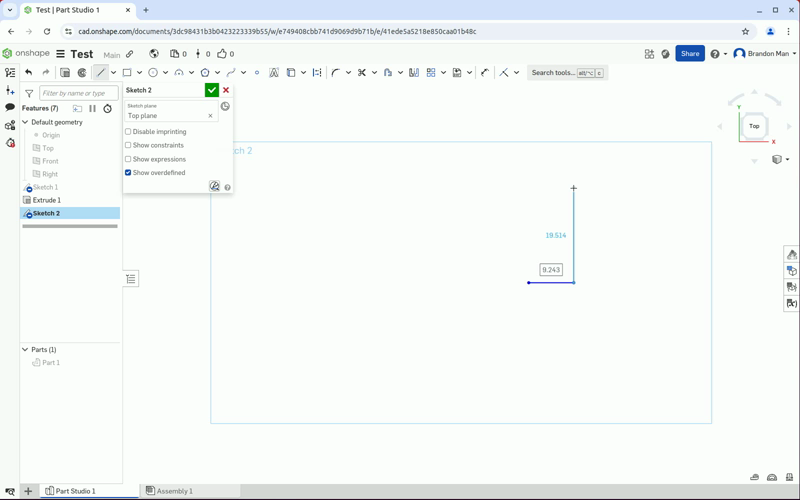
key_up(shift)
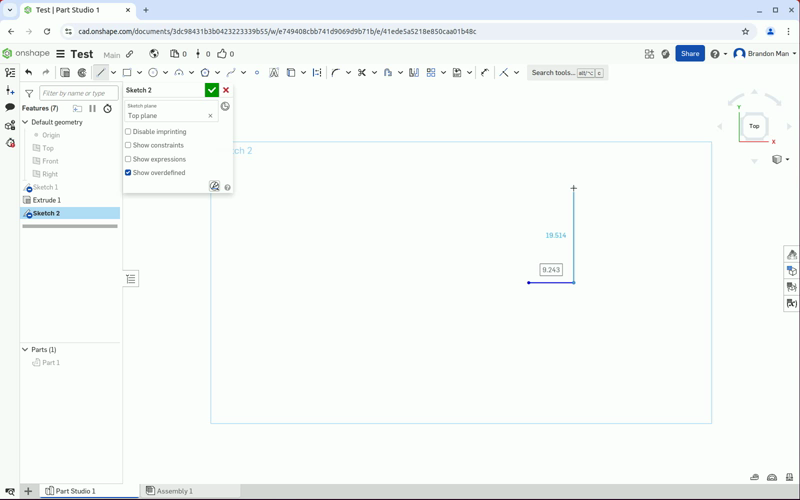
key_down(shift)
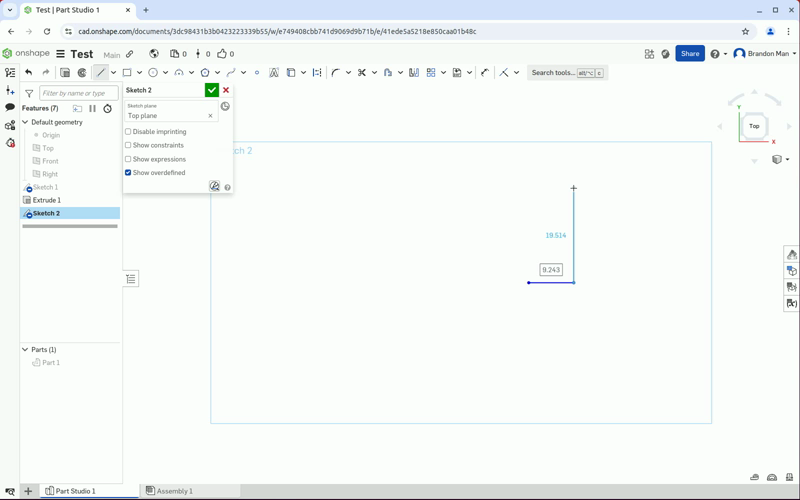
mouse_move(589, 187)
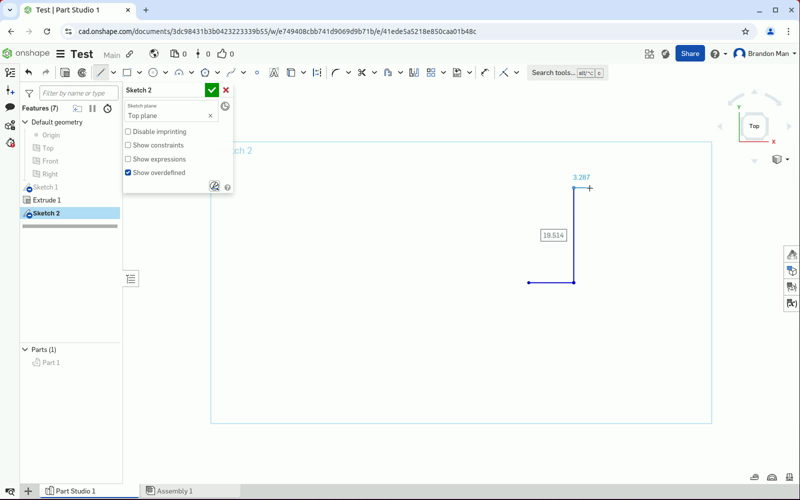
mouse_move(528, 187)
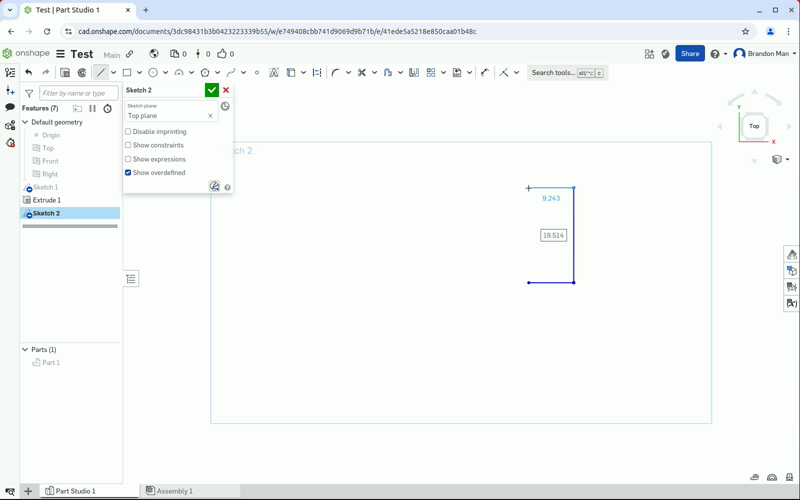
click(528, 187)
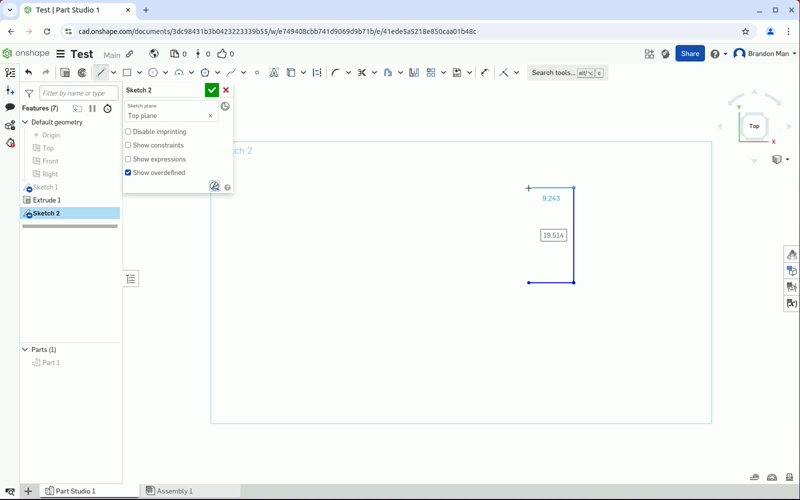
key_up(shift)
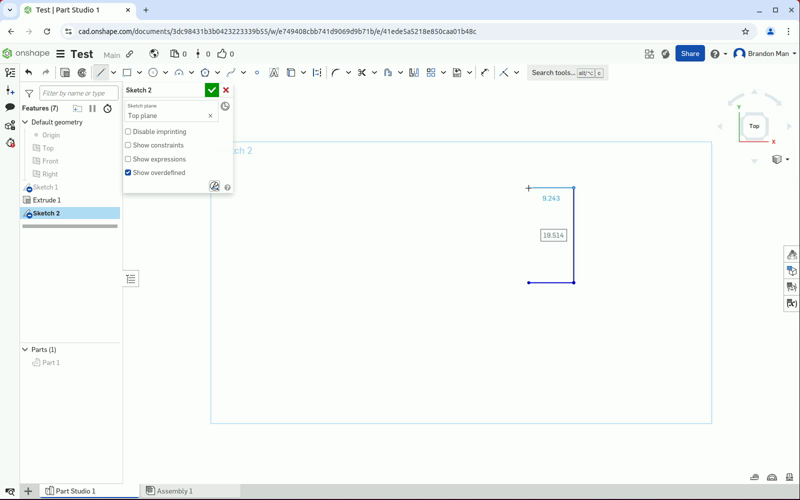
key_down(shift)
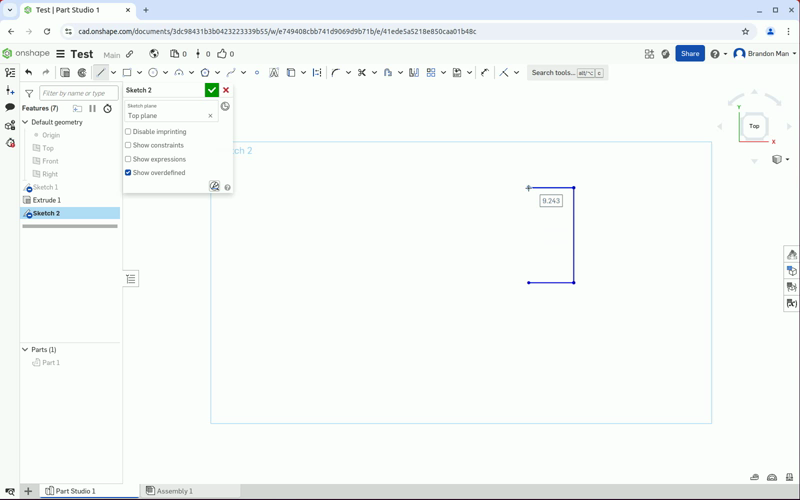
mouse_move(528, 282)
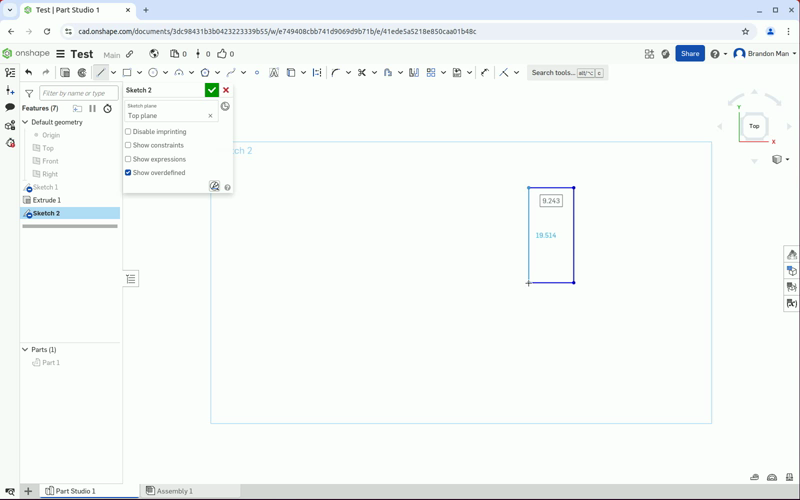
key_up(shift)
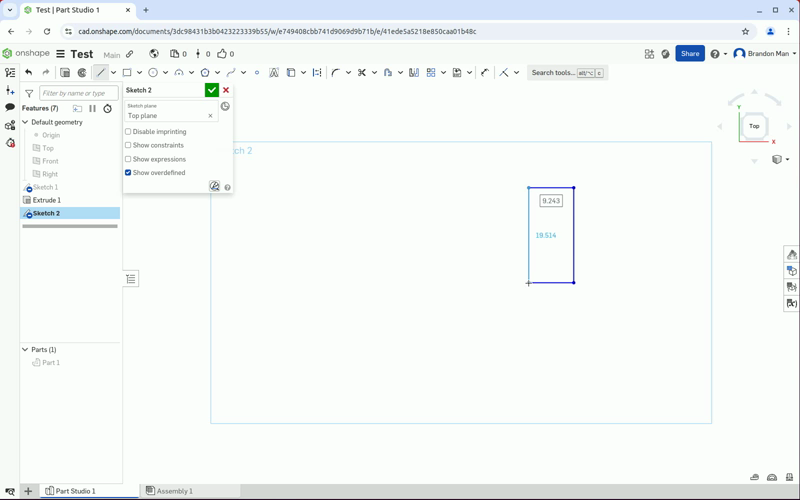
click(528, 282)
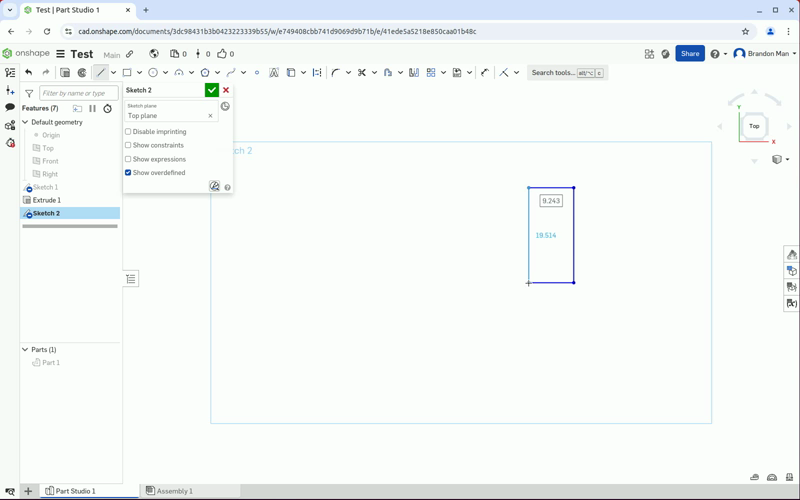
key(esc)
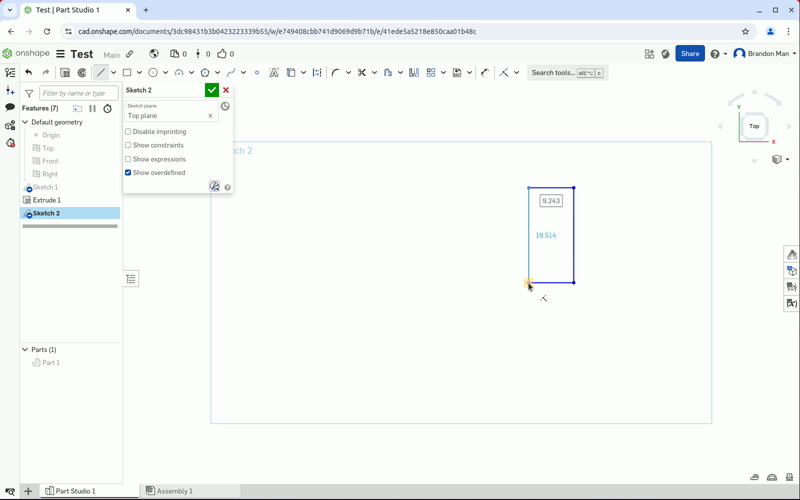
mouse_move(540, 271)
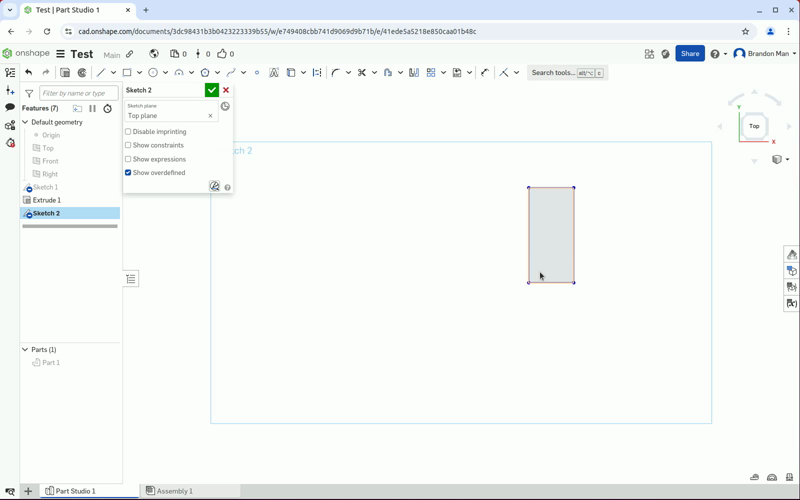
click(540, 271)
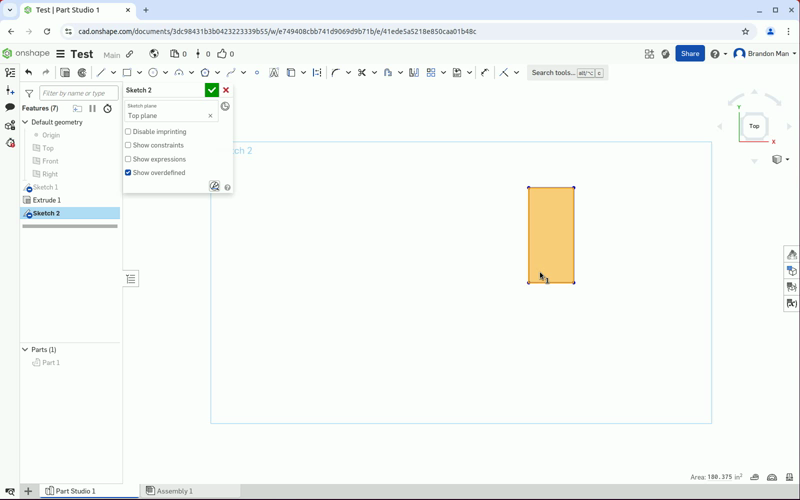
mouse_move(73, 352)
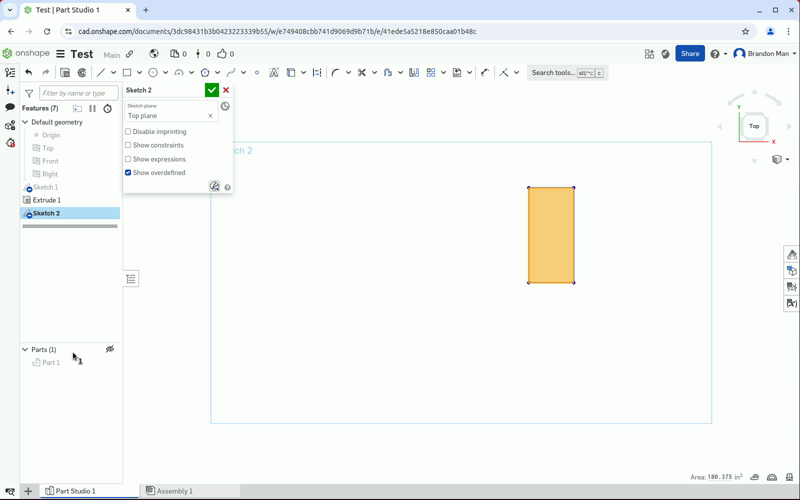
key(shift+y)
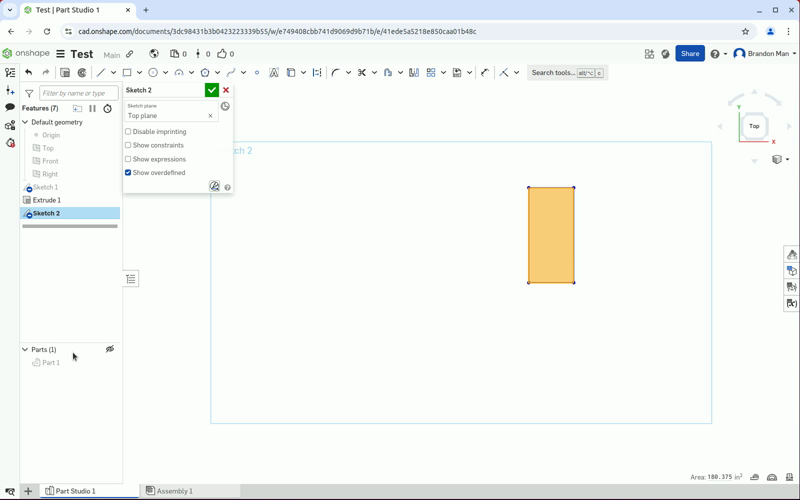
key(shift+e)
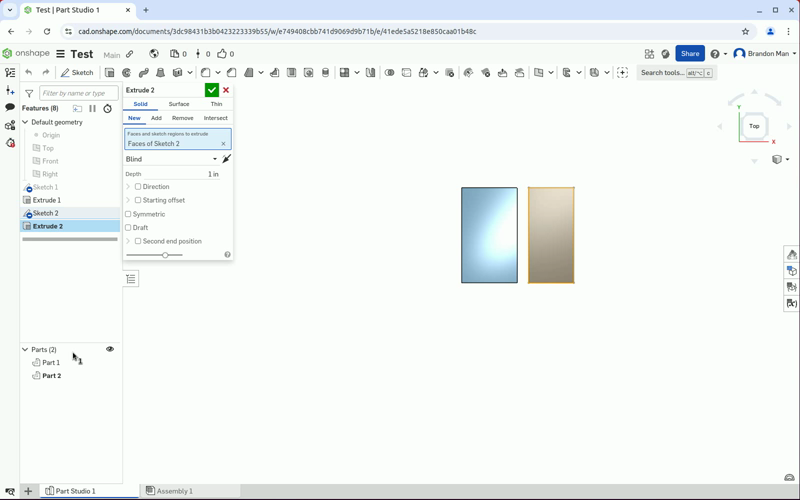
mouse_move(143, 106)
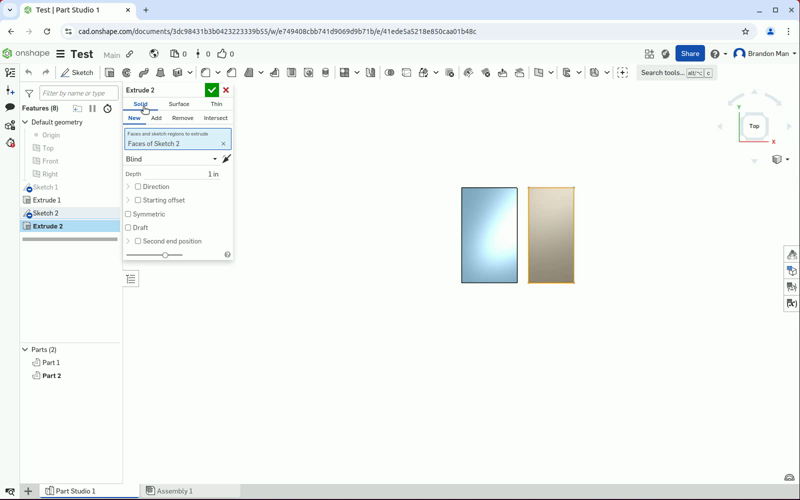
click(143, 106)
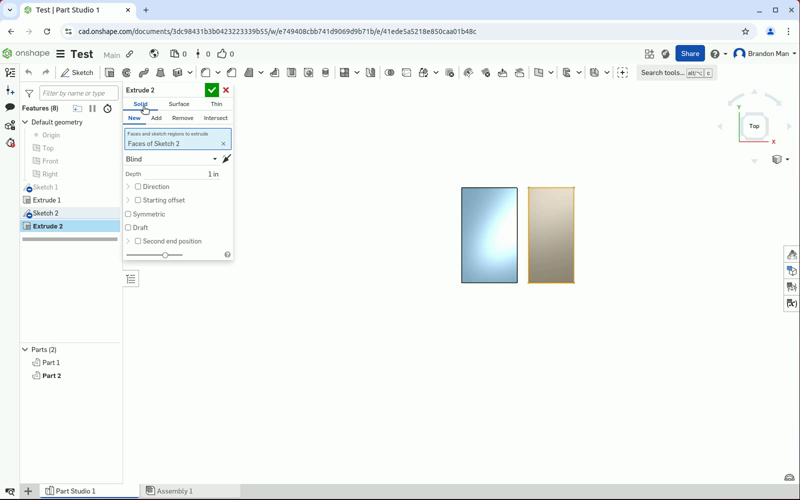
mouse_move(137, 120)
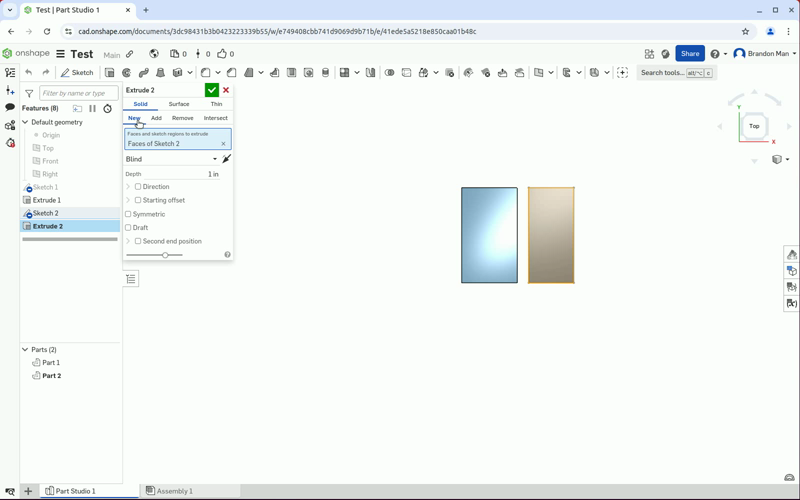
click(137, 120)
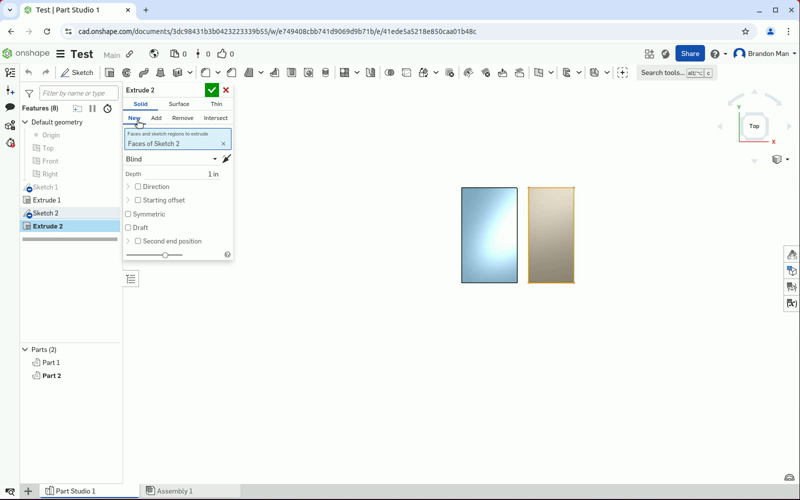
key(tab, 4)
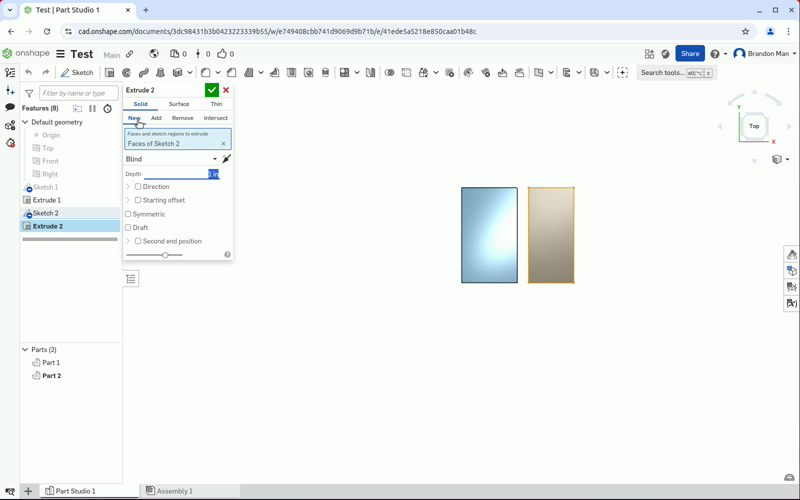
text(9.147)
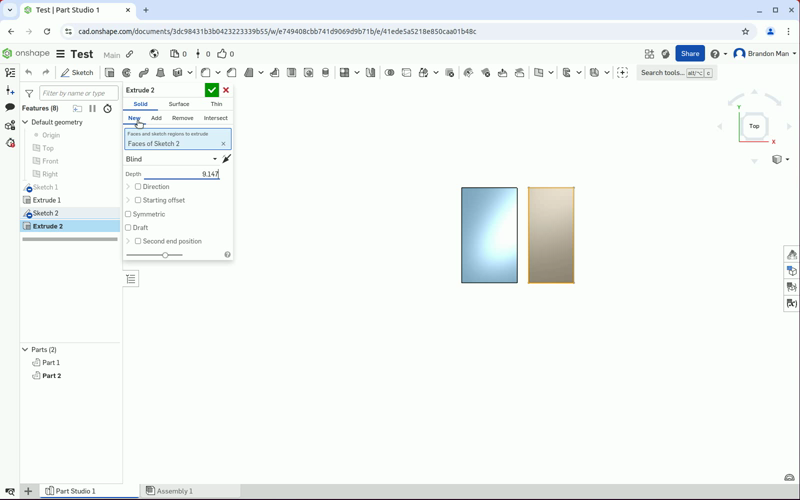
key(enter)
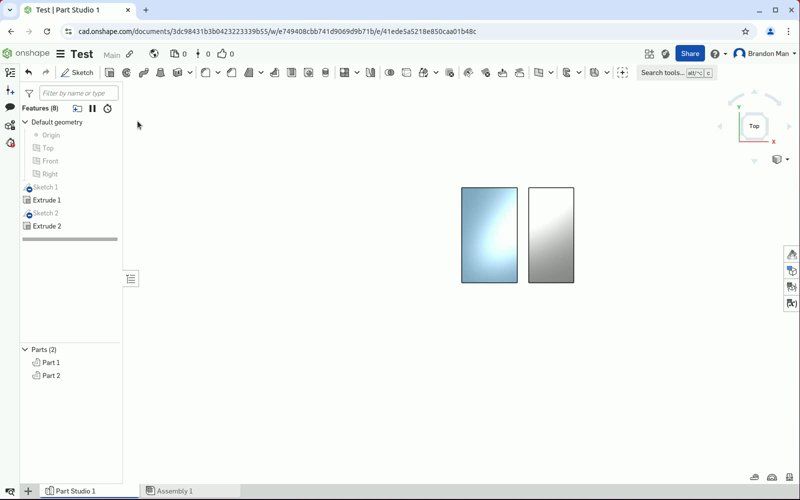
key(shift+h)
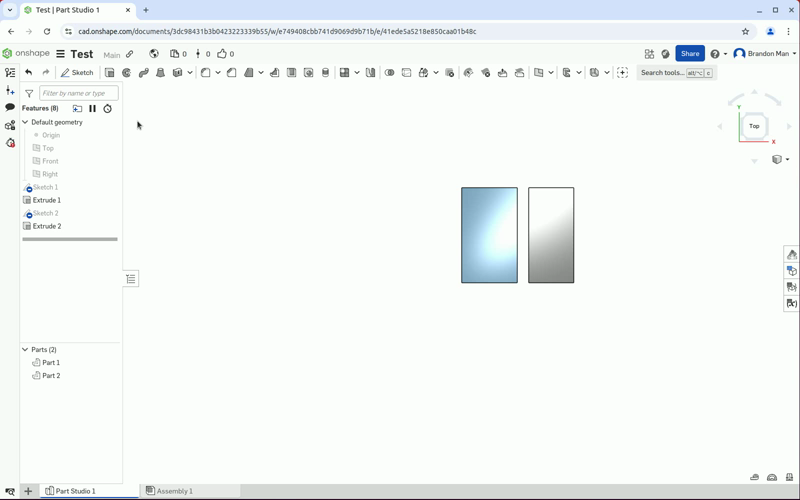
key(shift+h)
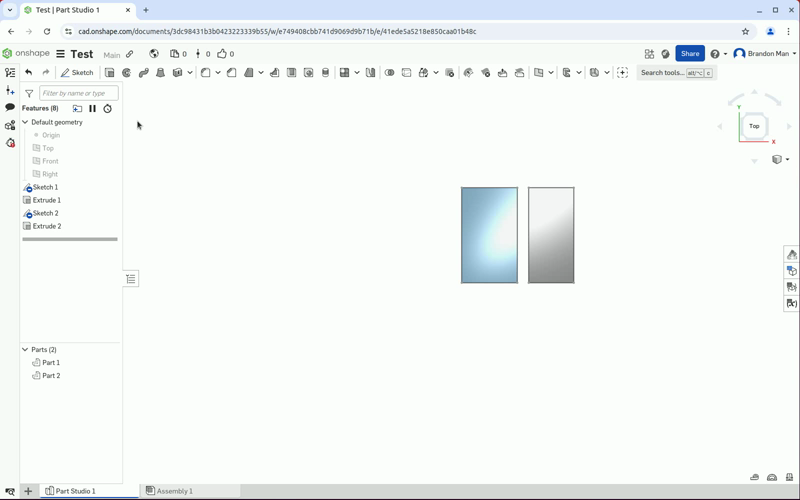
key(shift+7)
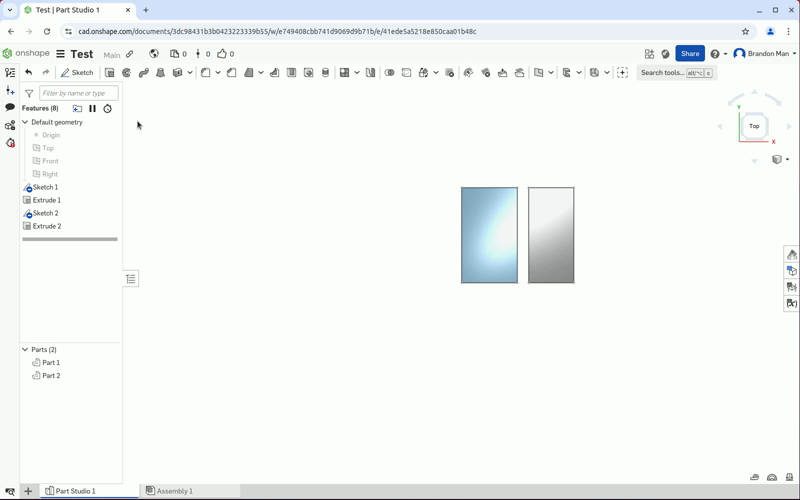
key(up, 3)
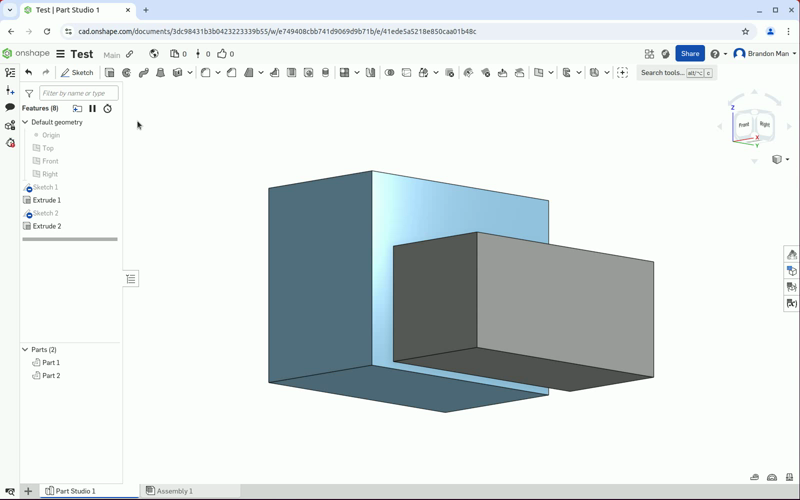
key(left, 3)
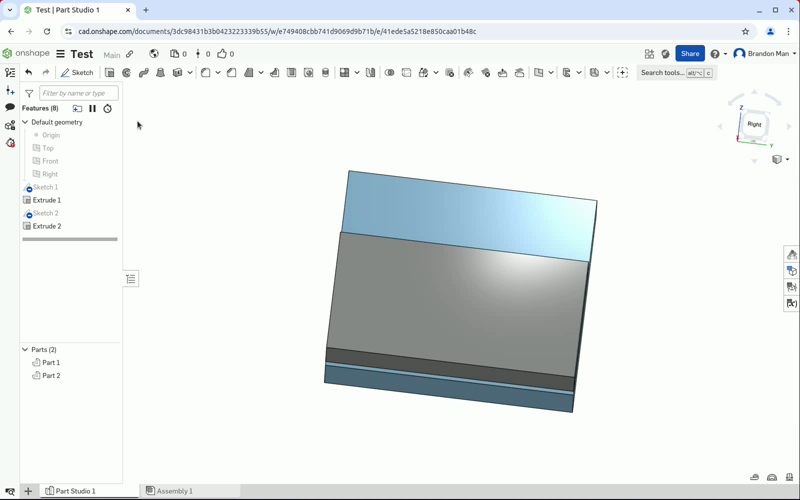
key(right, 3)
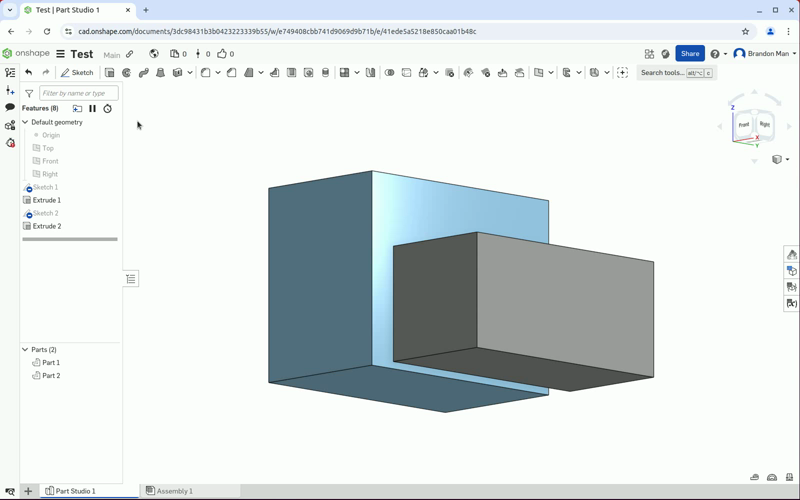
key(down, 3)
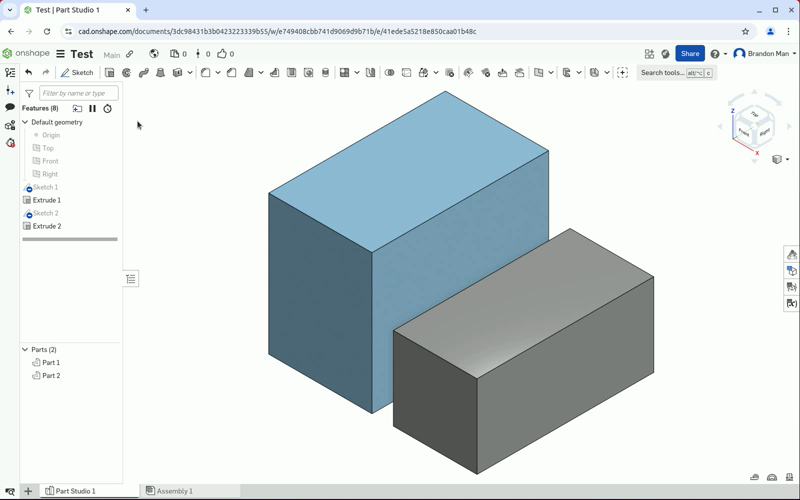
mouse_move(73, 189)
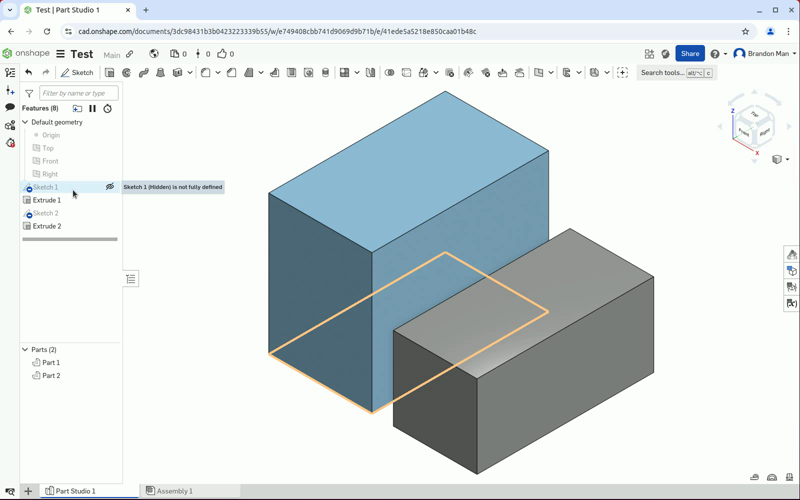
click(73, 189)